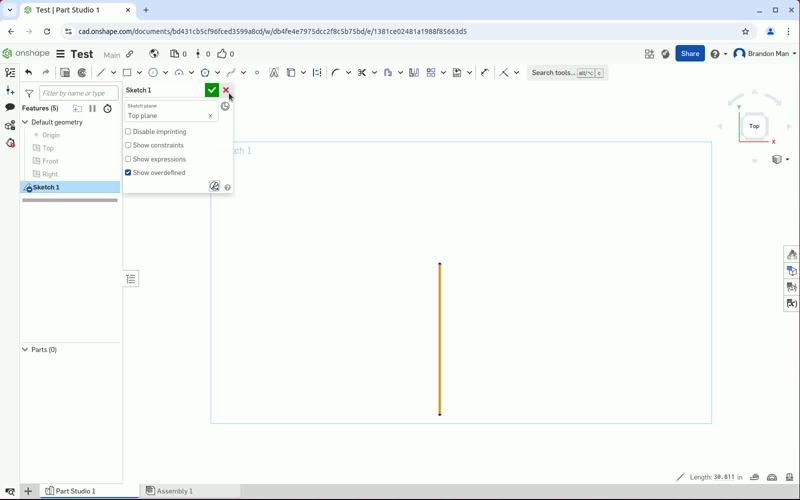
key(shift+h)
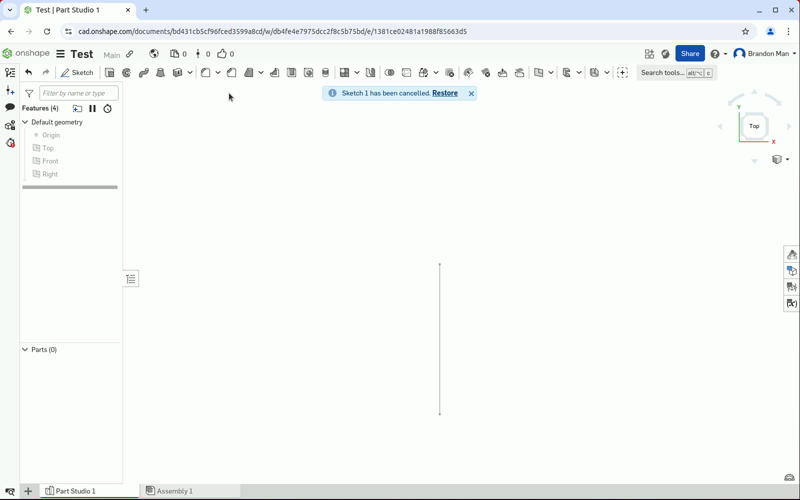
mouse_move(73, 352)
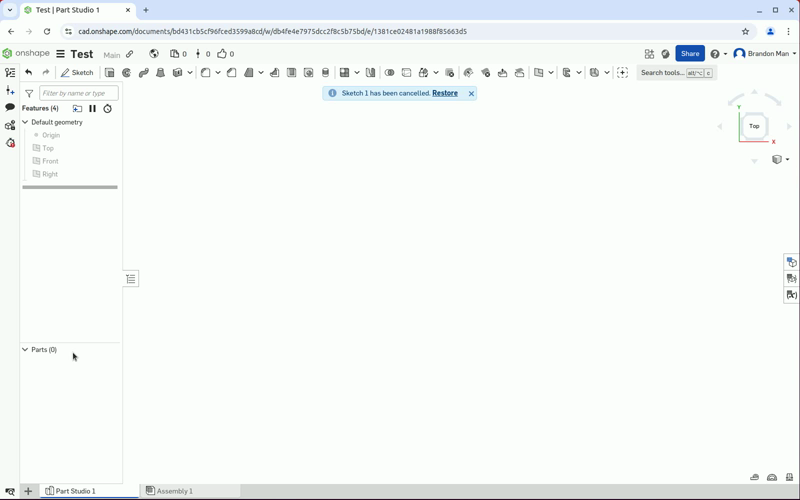
key(y)
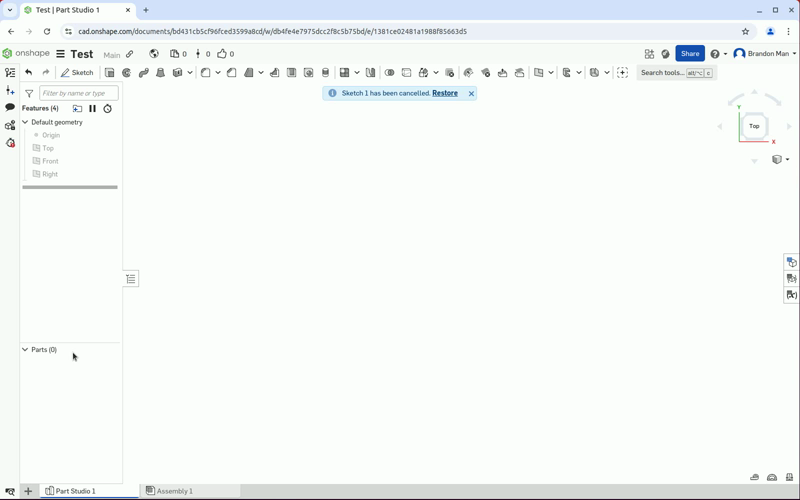
key(shift+p)
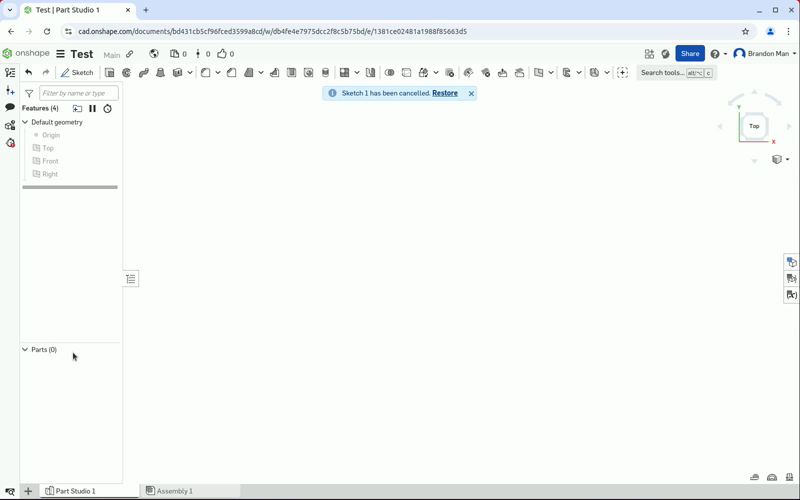
key(space)
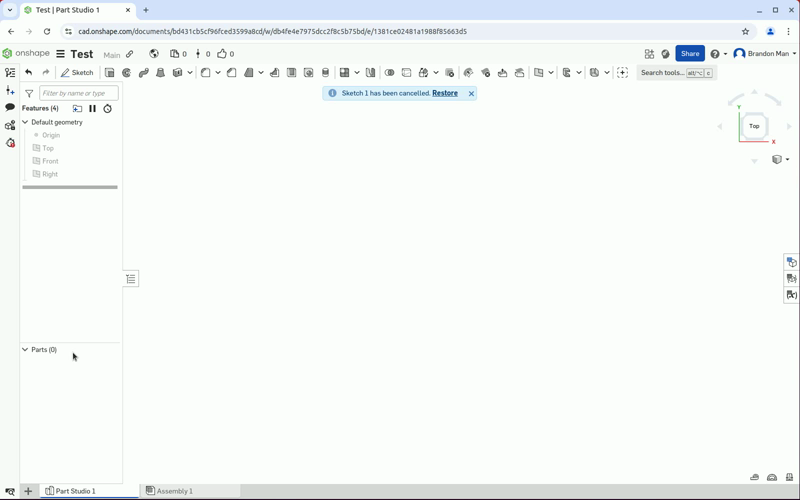
key_down(shift)
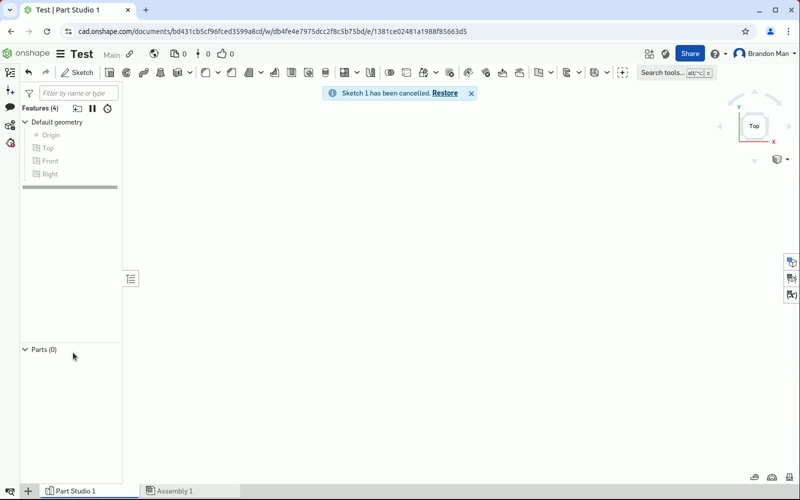
key(up)
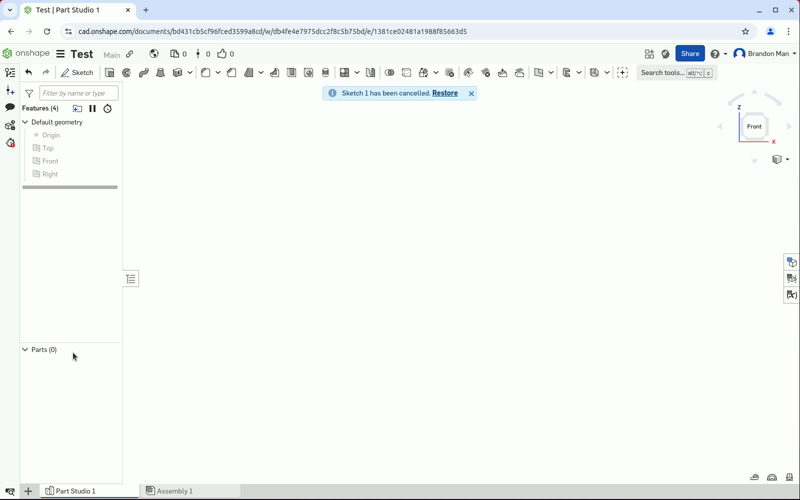
key_up(shift)
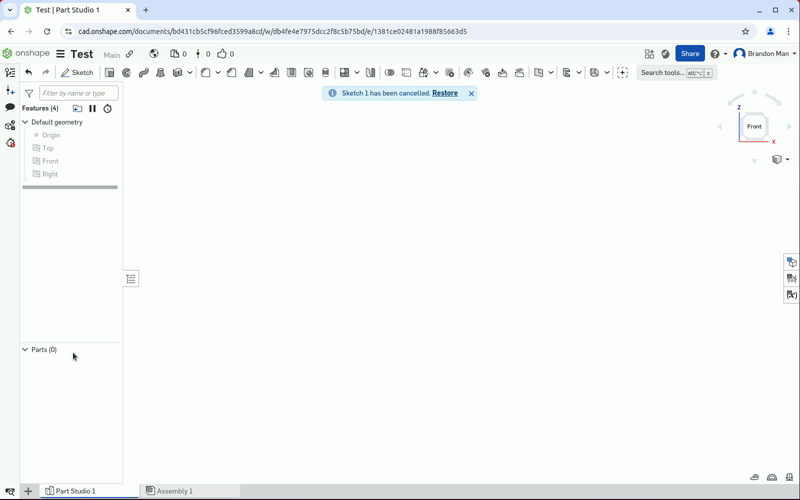
mouse_move(73, 352)
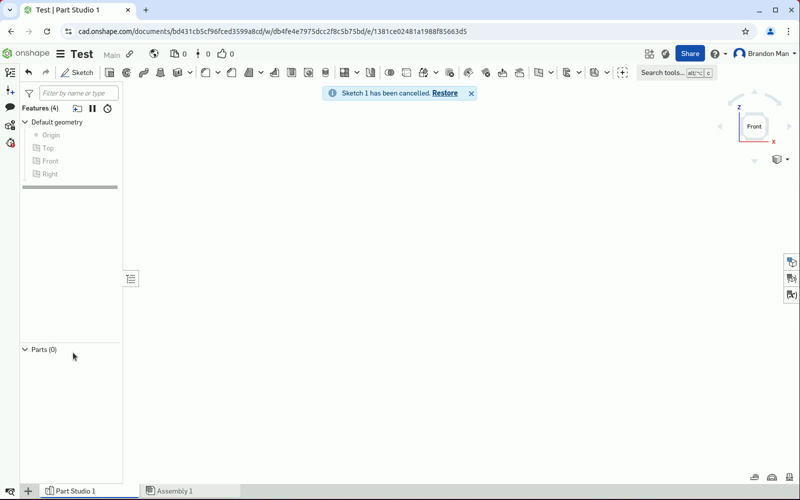
key(shift+y)
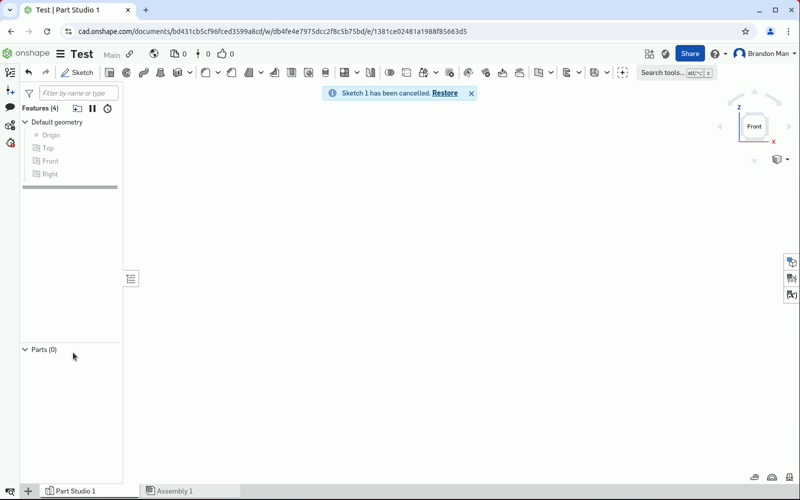
key(shift+s)
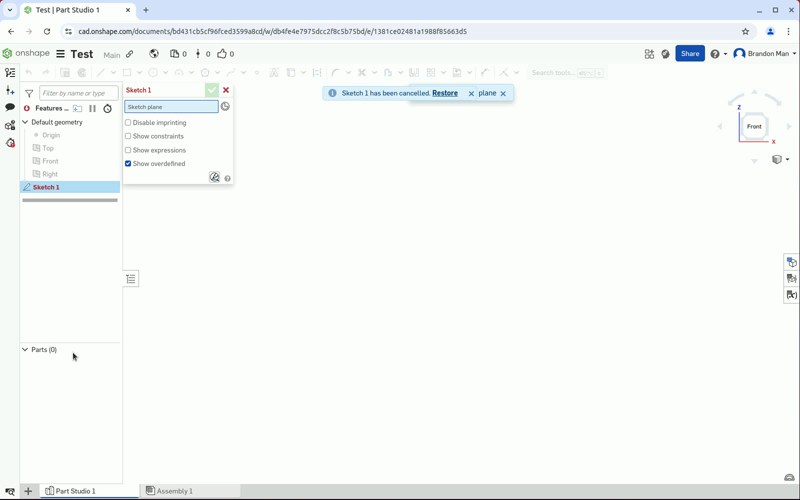
mouse_move(73, 163)
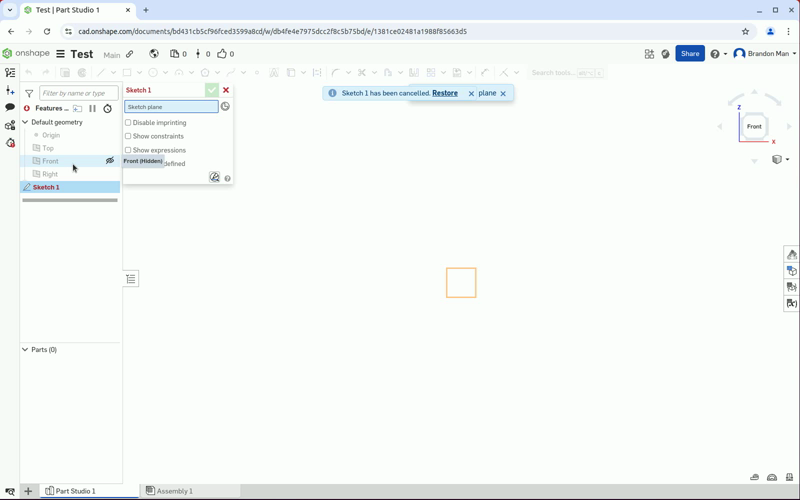
click(73, 163)
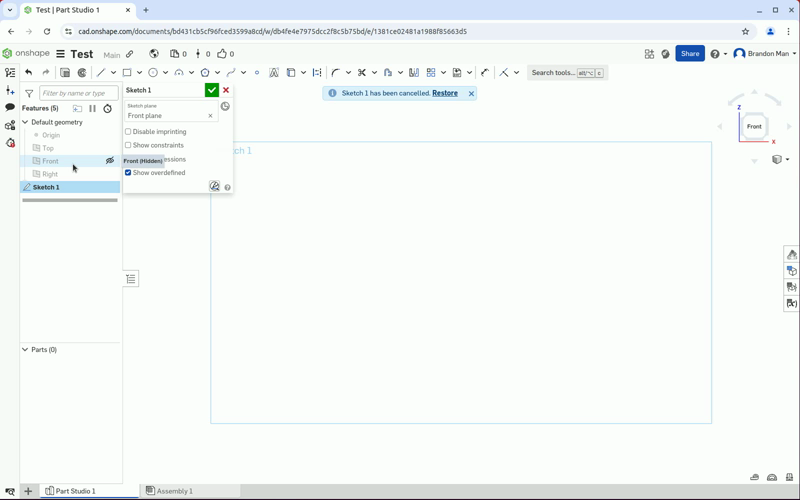
mouse_move(73, 352)
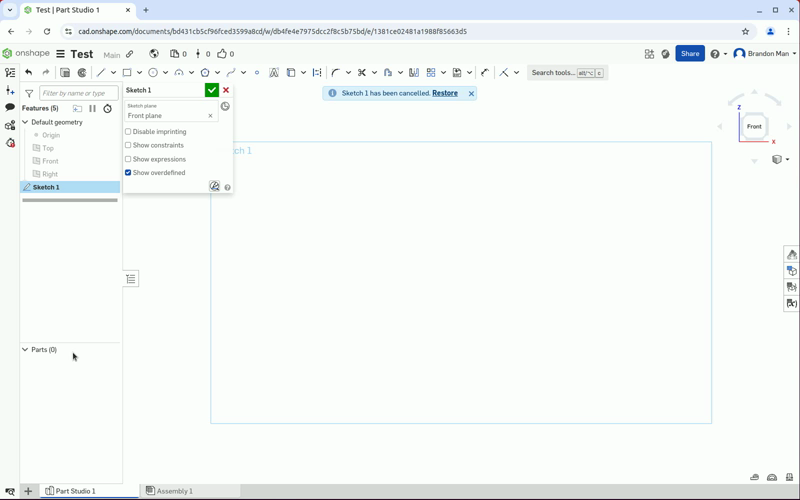
key(y)
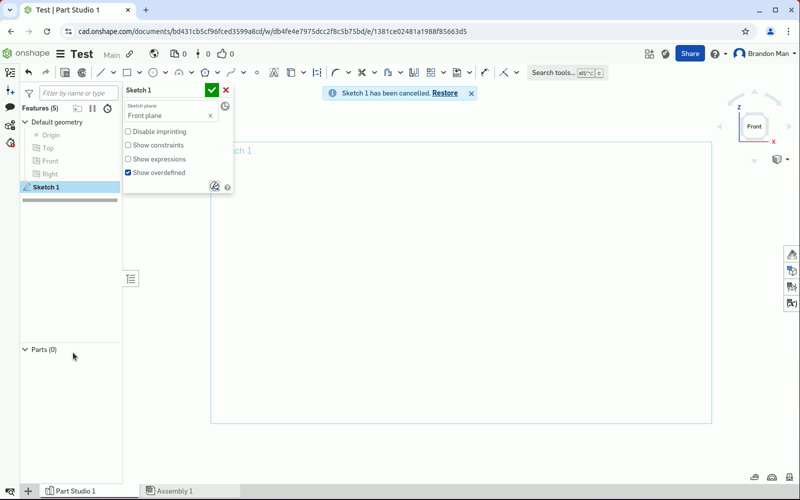
key(c)
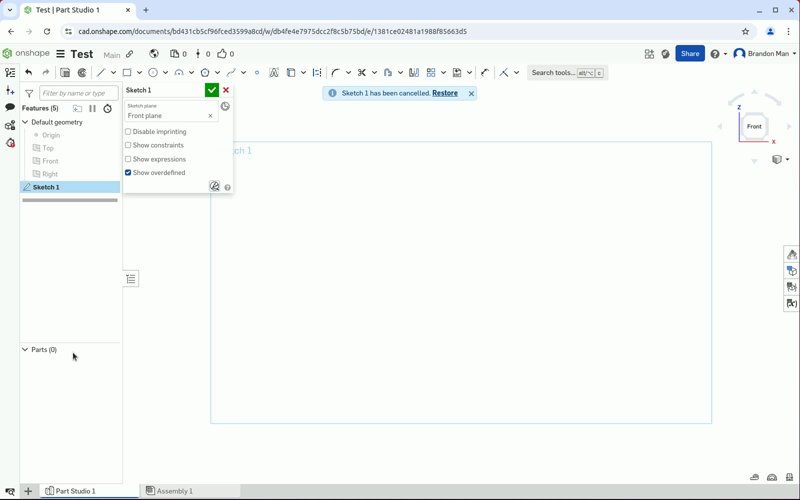
key_down(shift)
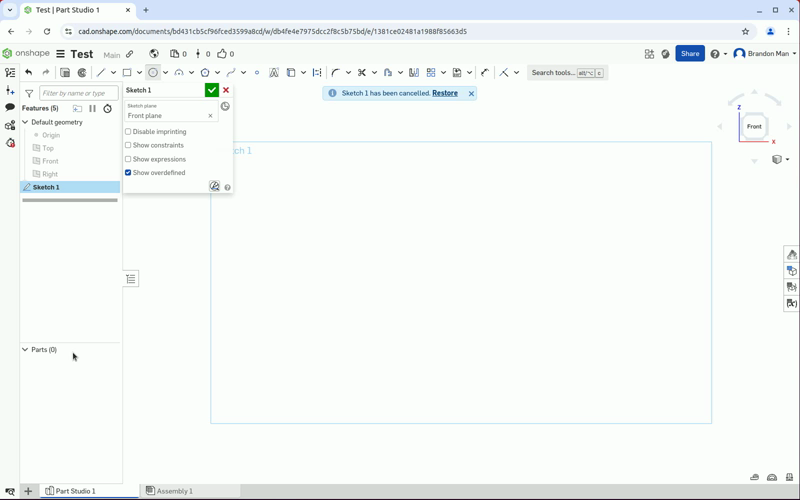
mouse_move(460, 282)
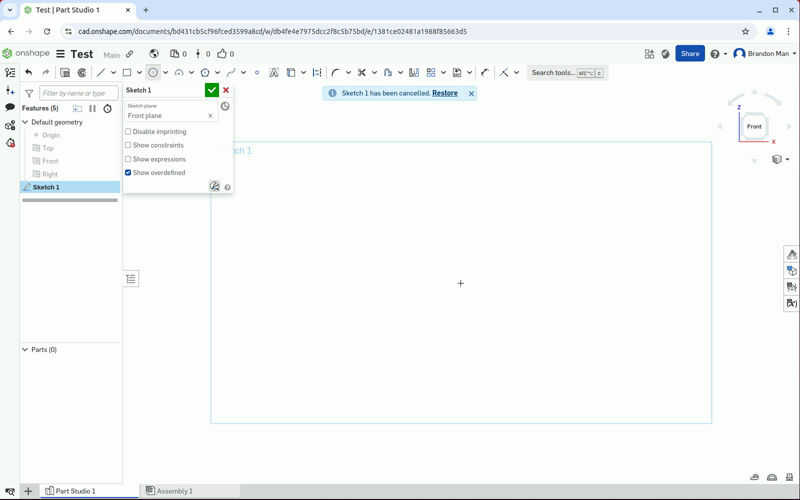
click(460, 282)
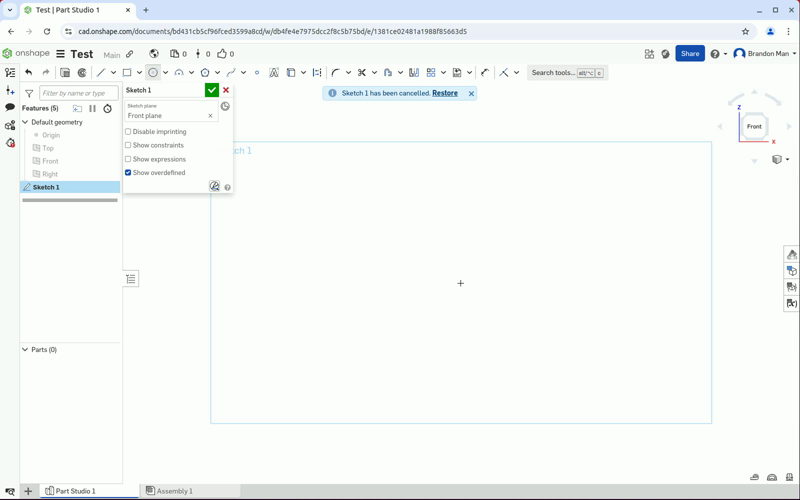
key_up(shift)
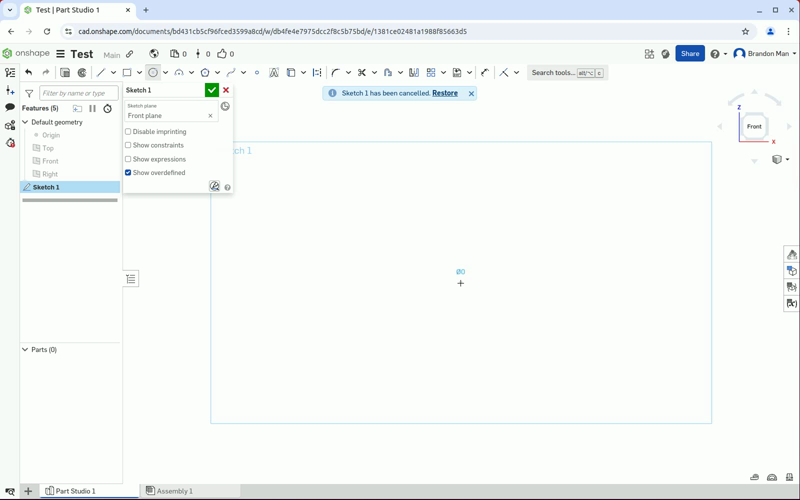
mouse_move(505, 282)
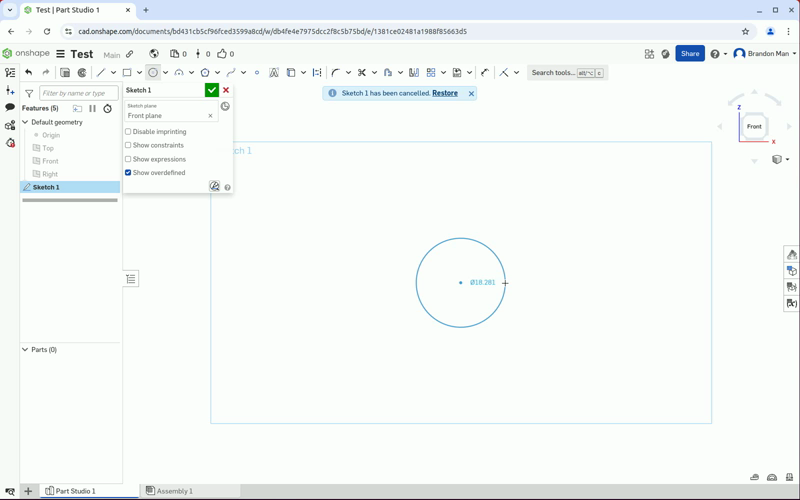
click(505, 282)
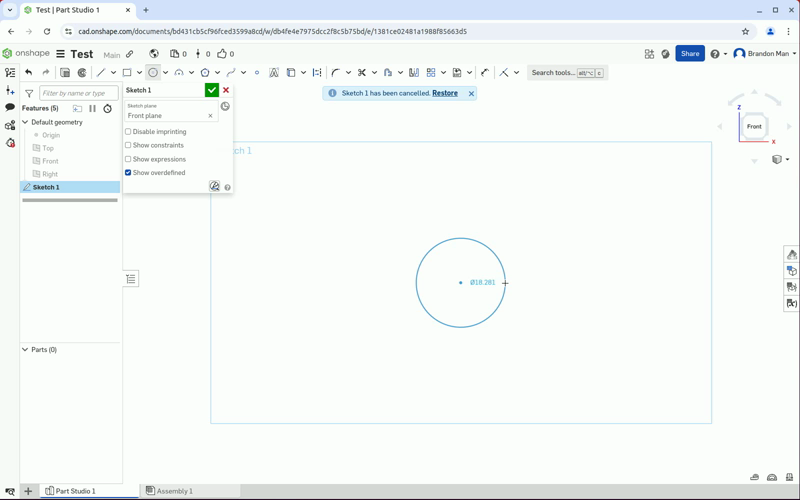
key(esc)
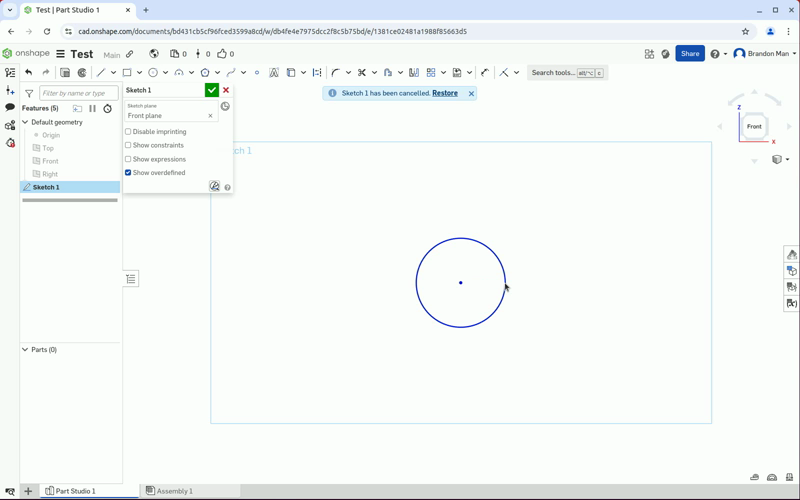
key(c)
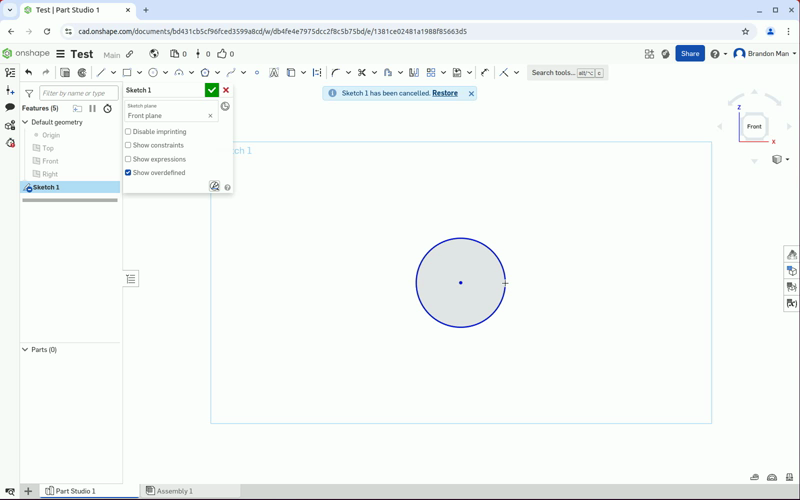
key_down(shift)
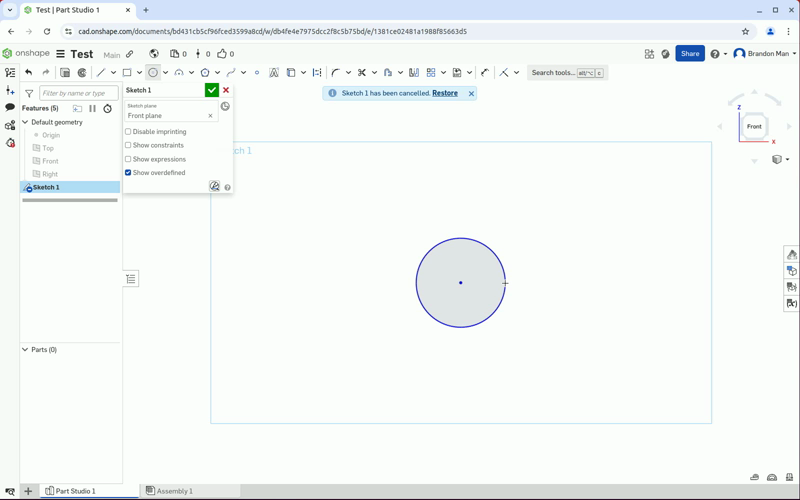
mouse_move(460, 282)
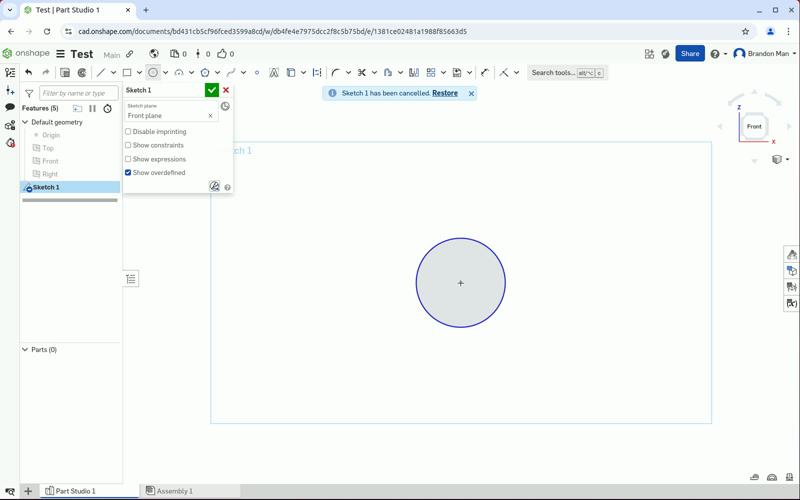
click(460, 282)
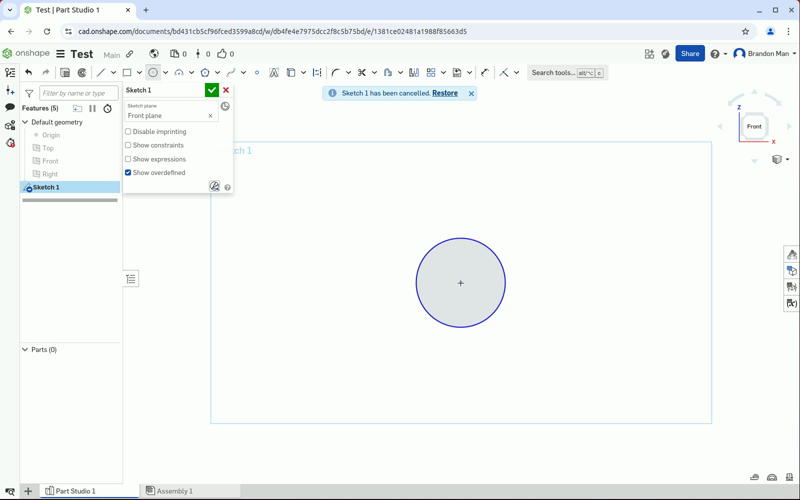
key_up(shift)
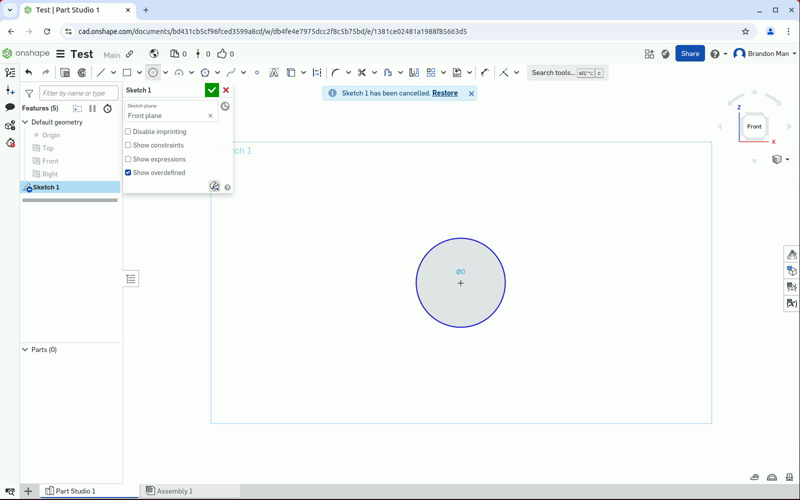
mouse_move(478, 282)
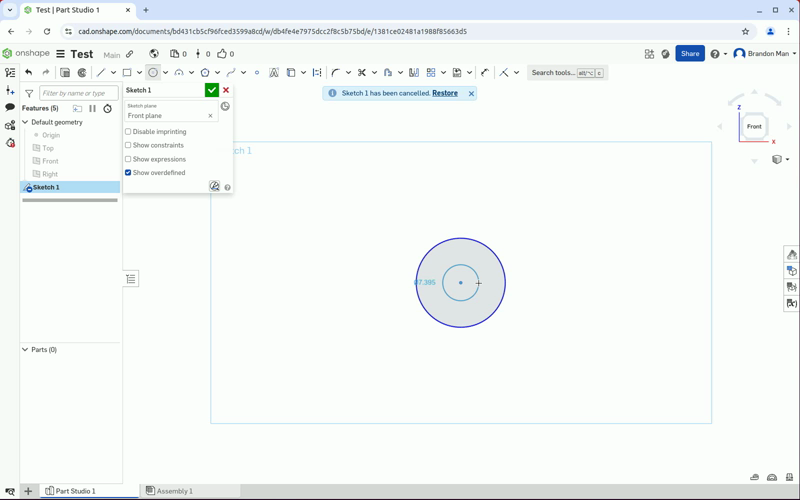
click(478, 282)
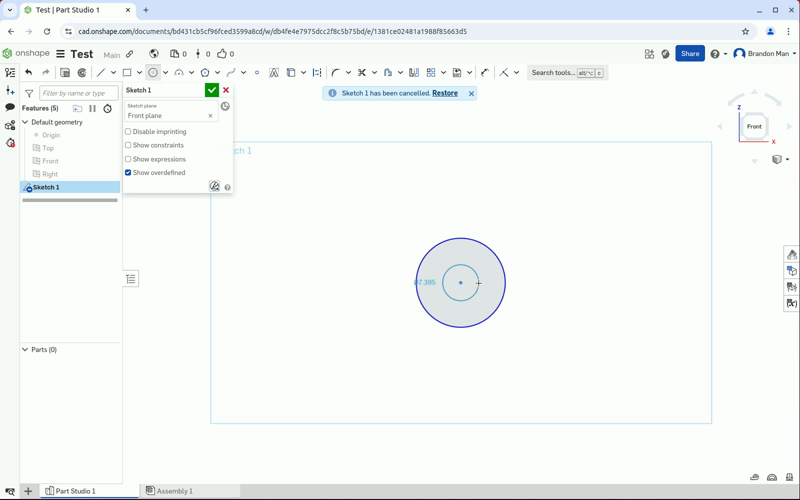
key(esc)
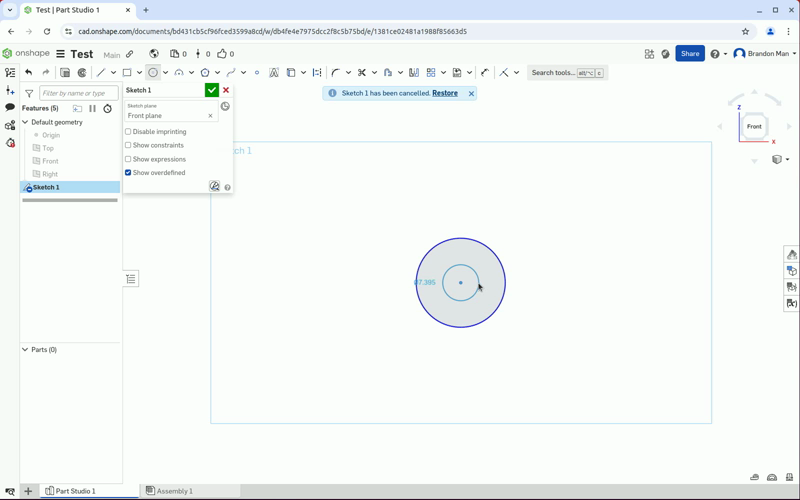
mouse_move(457, 244)
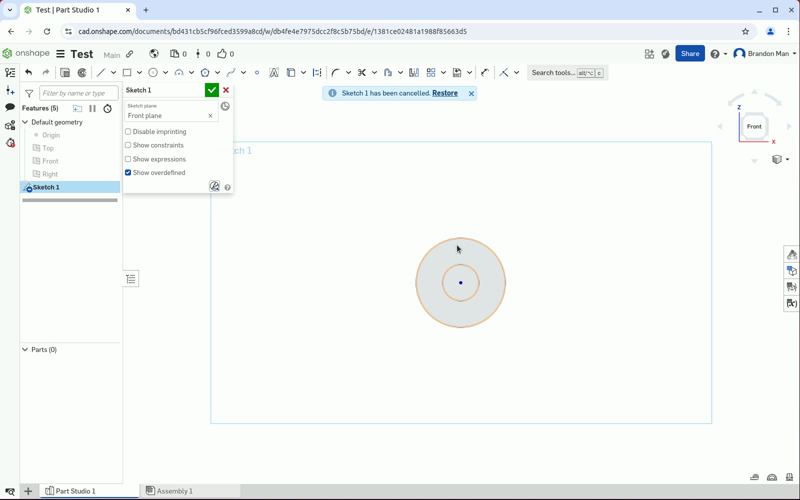
click(457, 244)
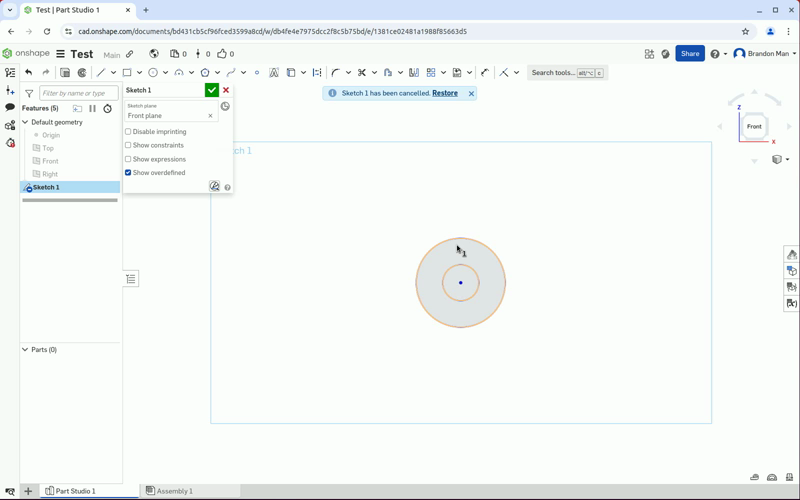
mouse_move(73, 352)
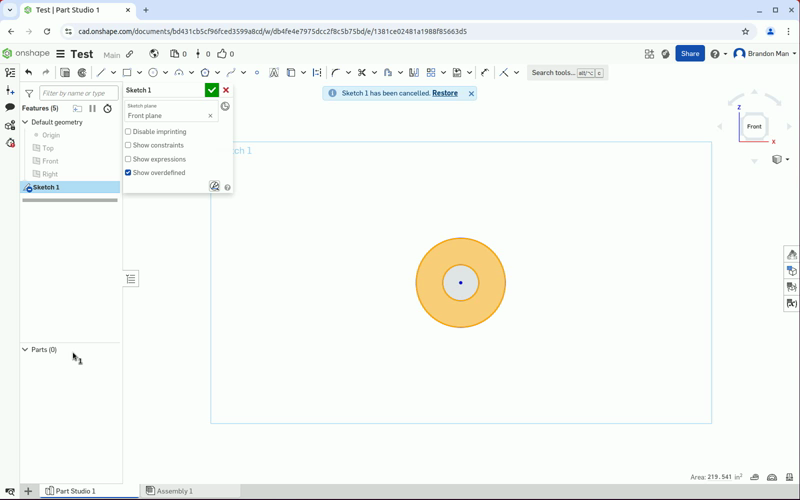
key(shift+y)
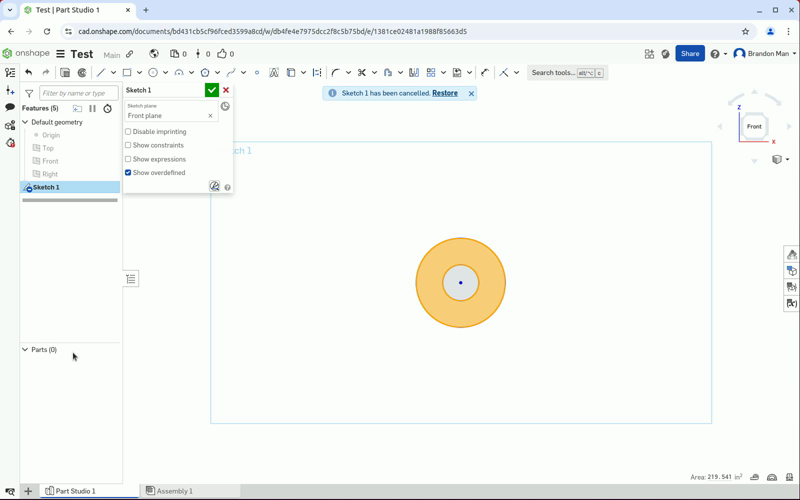
key(shift+e)
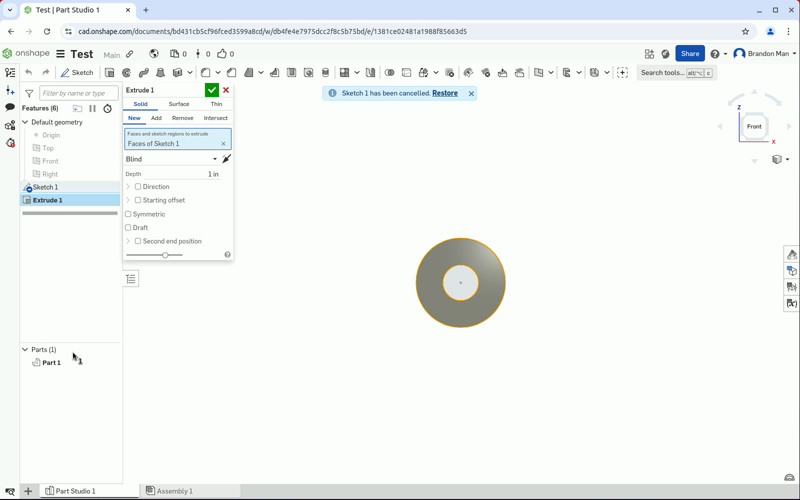
mouse_move(143, 106)
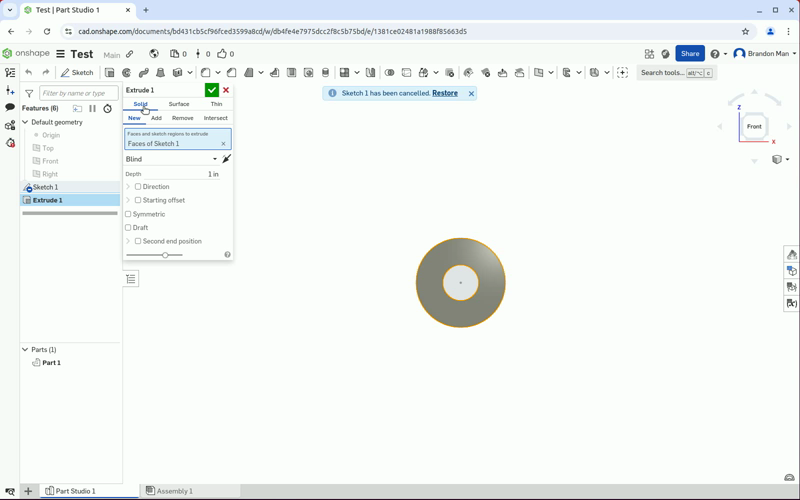
click(143, 106)
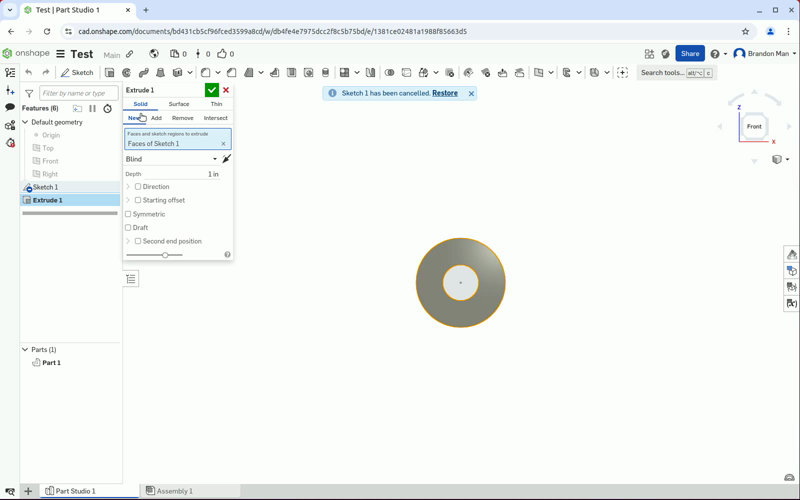
mouse_move(137, 120)
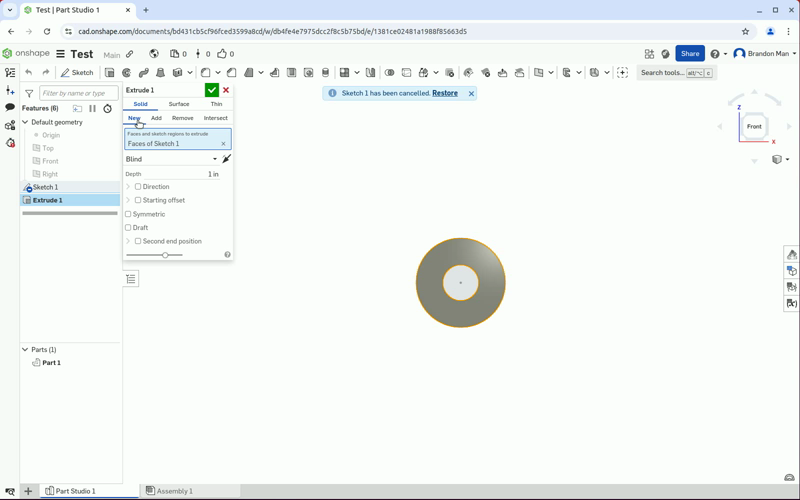
click(137, 120)
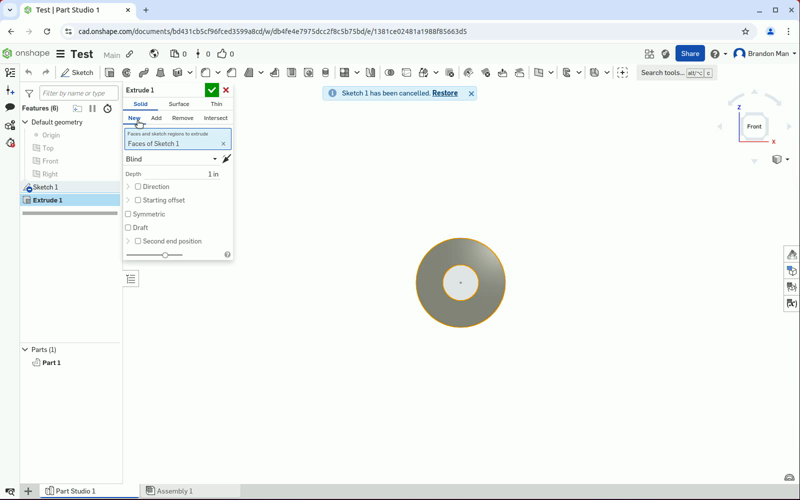
key(tab, 4)
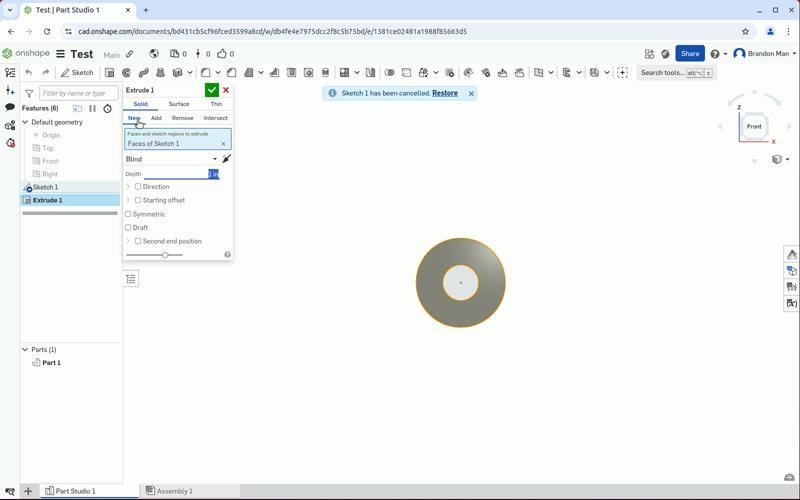
text(3.611)
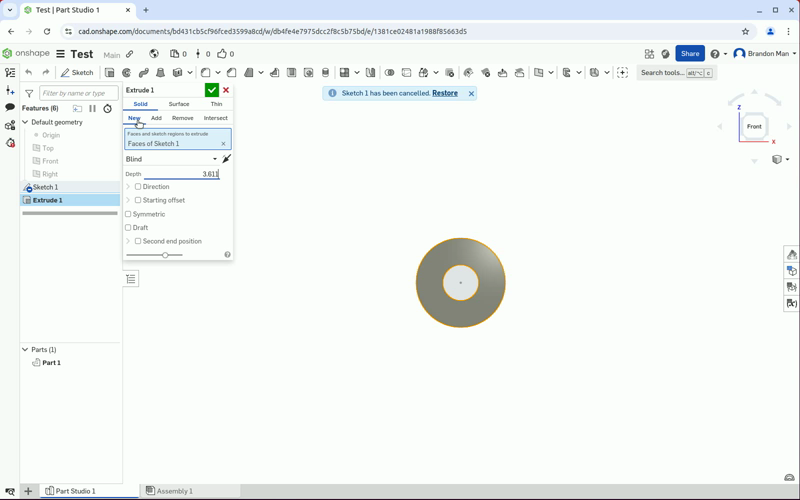
key(enter)
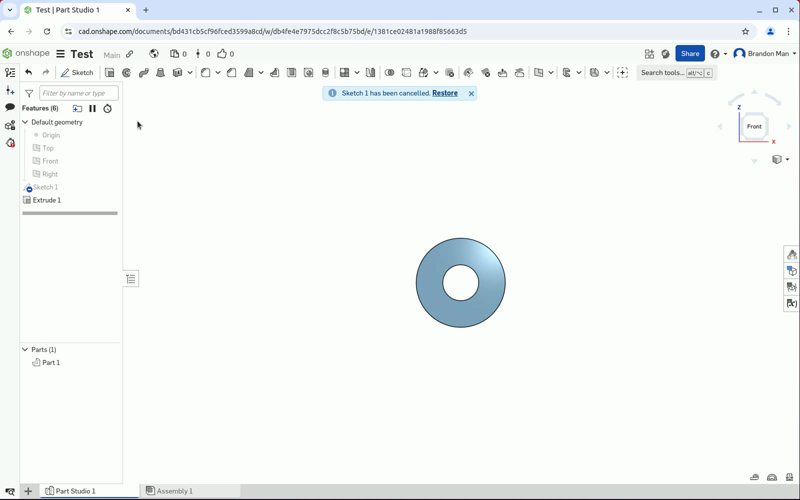
key(shift+h)
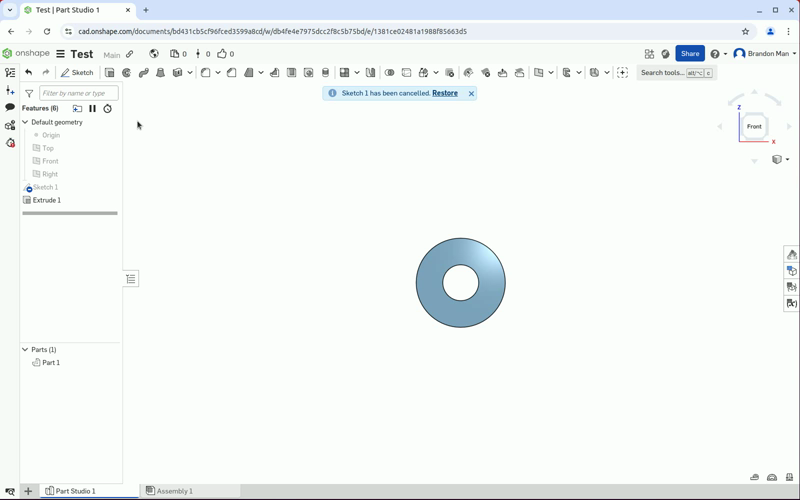
key(shift+h)
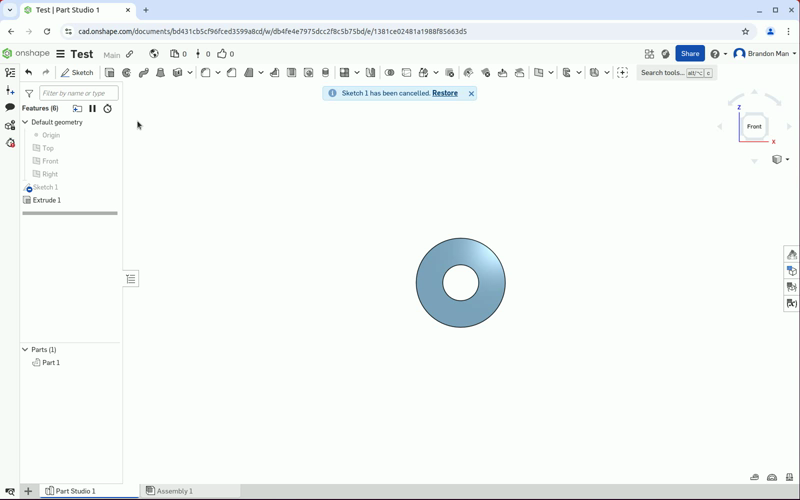
mouse_move(73, 189)
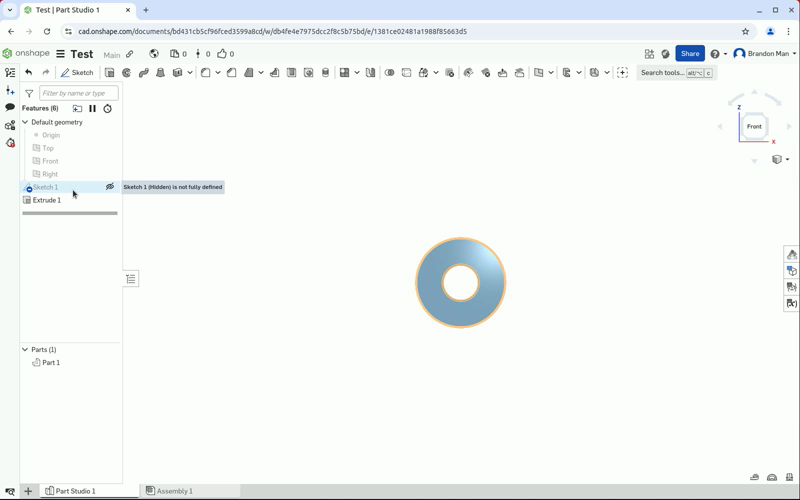
click(73, 189)
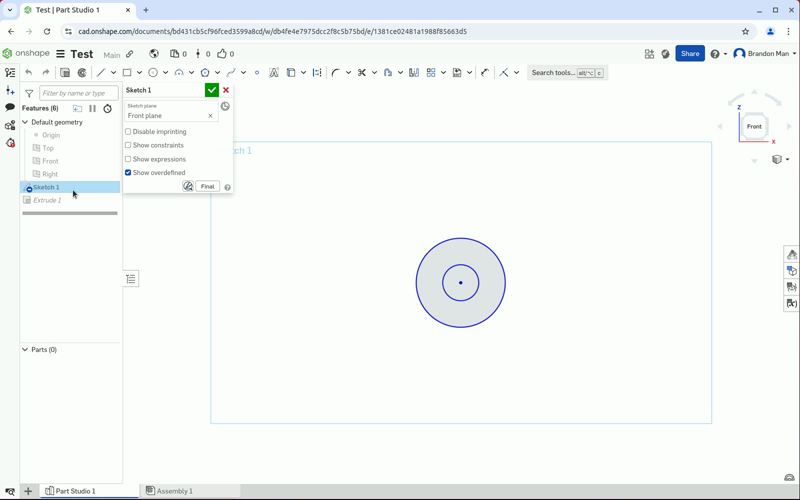
mouse_move(229, 92)
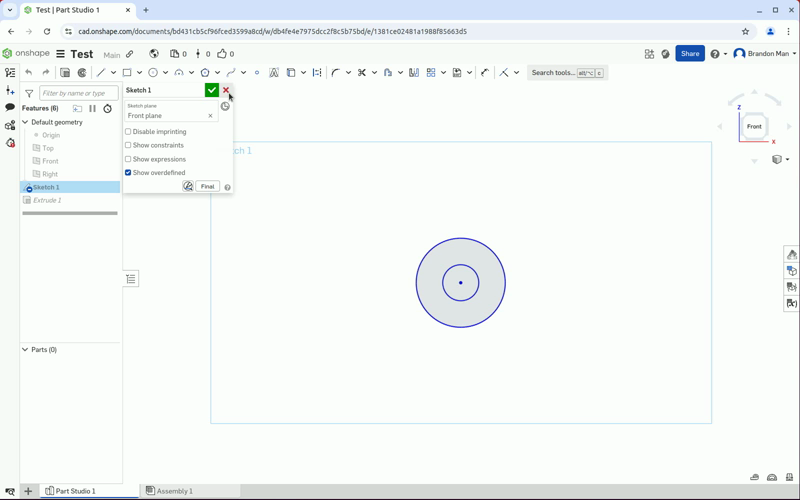
click(229, 92)
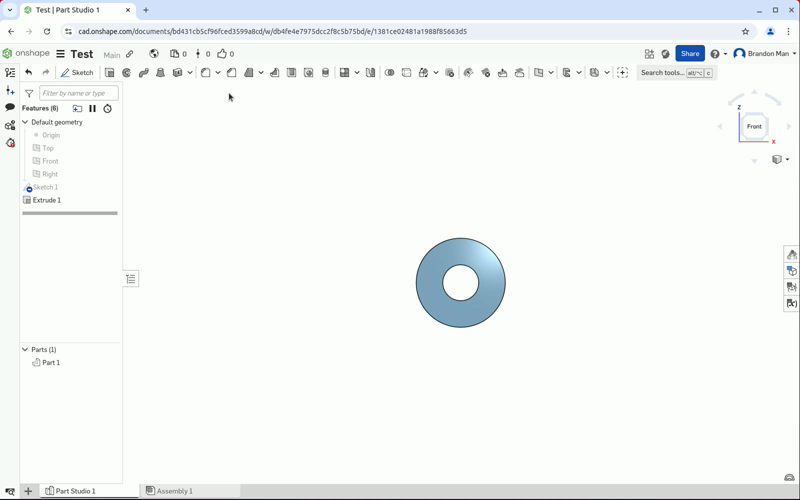
mouse_move(541, 75)
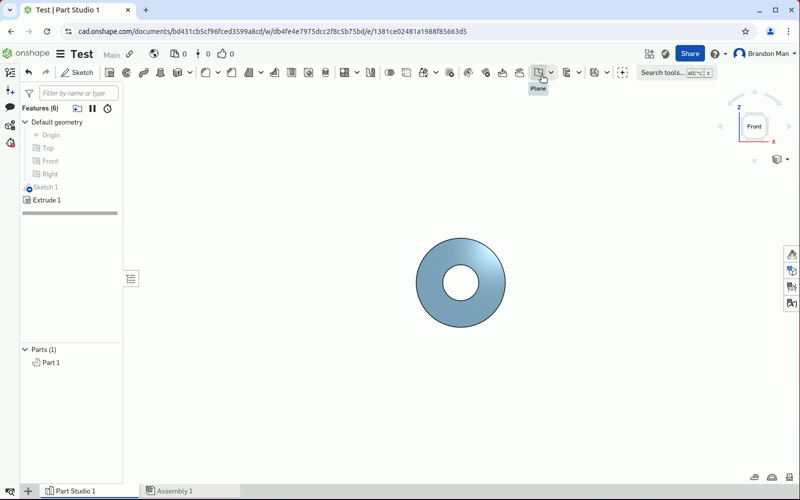
click(541, 75)
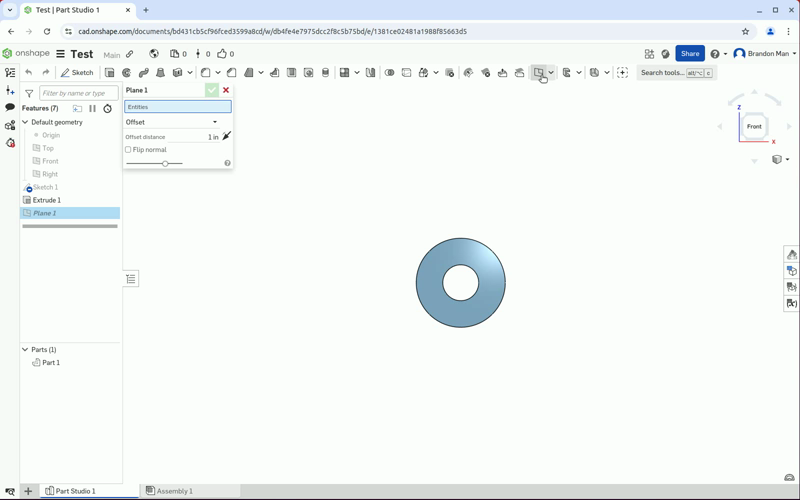
mouse_move(73, 163)
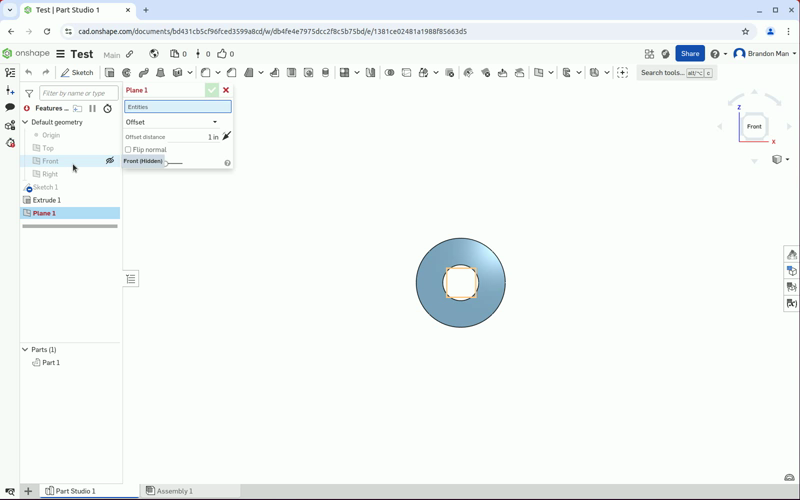
click(73, 163)
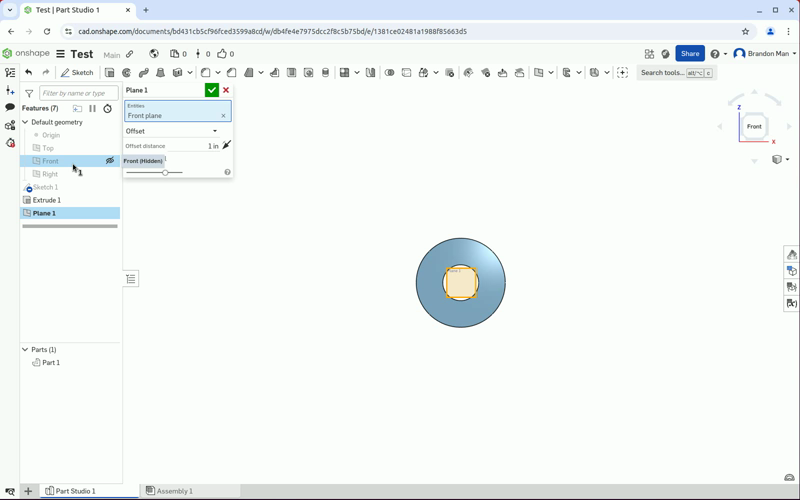
key(tab, 2)
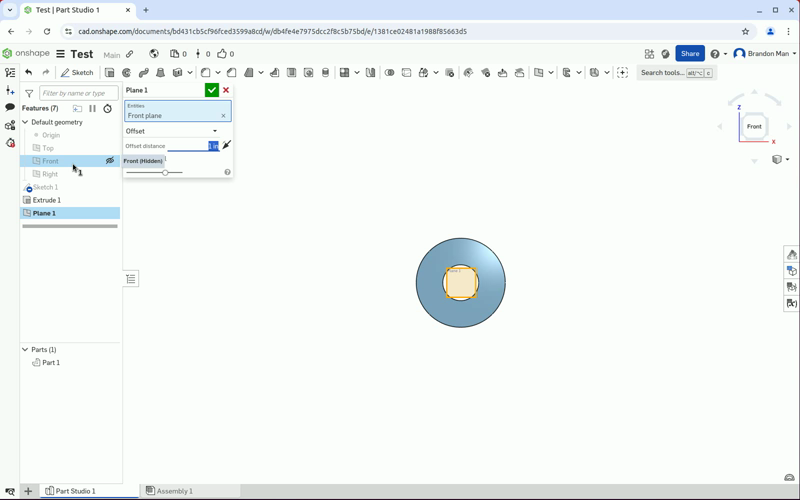
text(3.605)
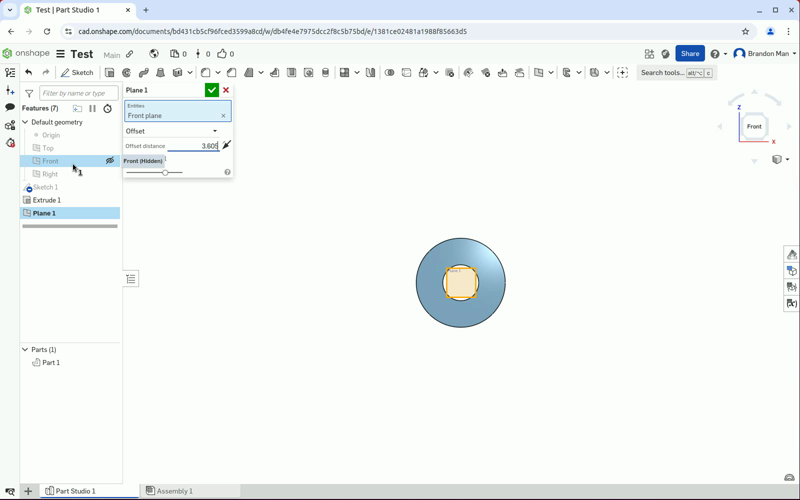
key(enter, 2)
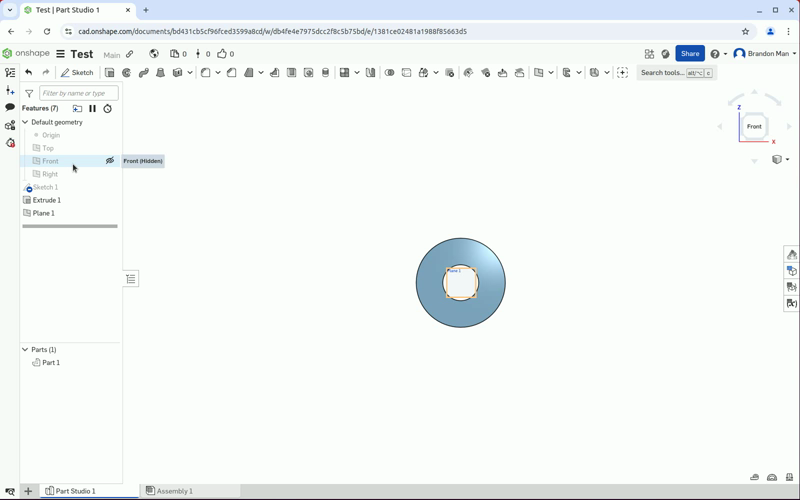
key(shift+s)
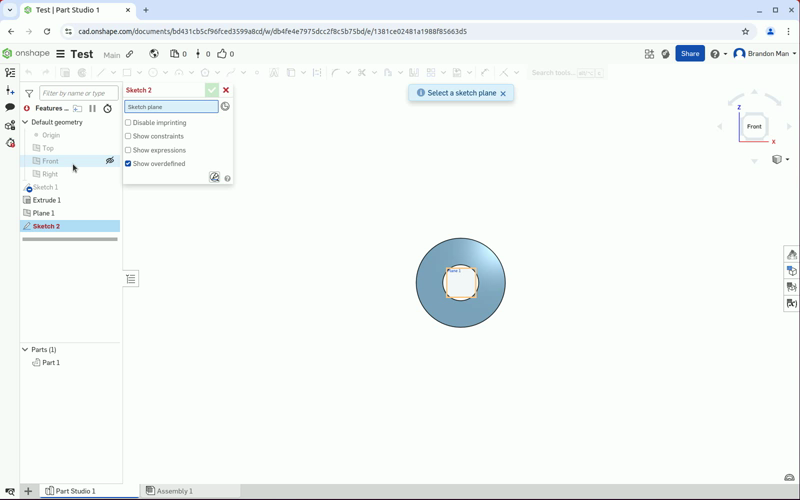
mouse_move(73, 215)
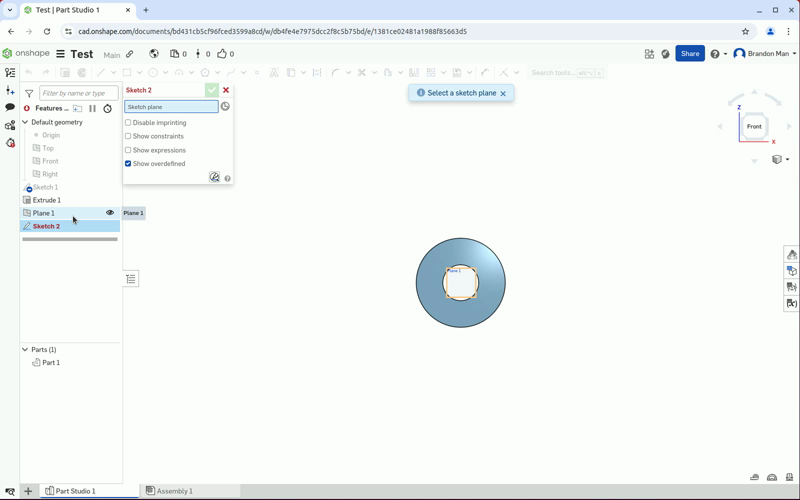
click(73, 215)
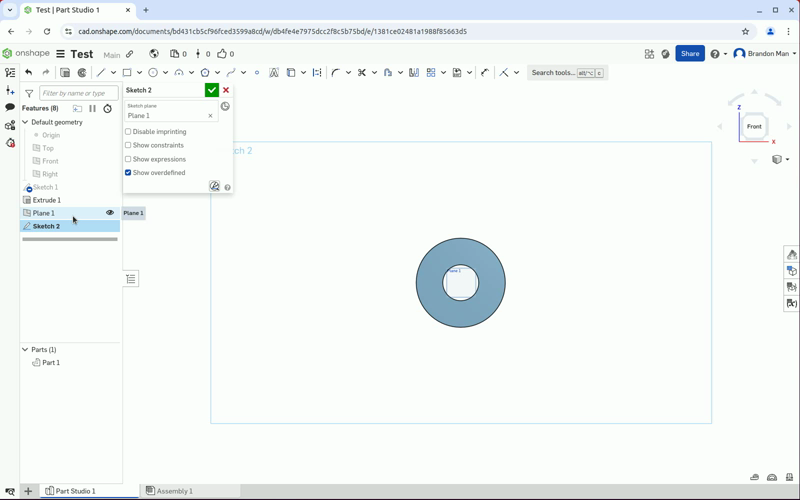
mouse_move(73, 352)
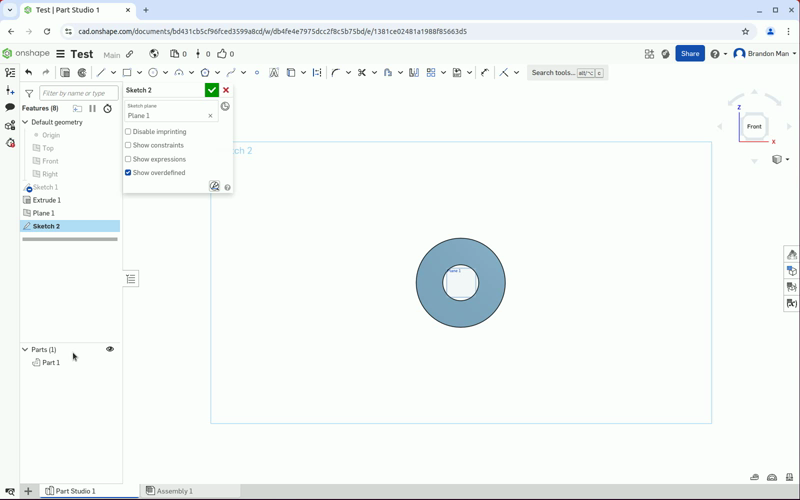
key(y)
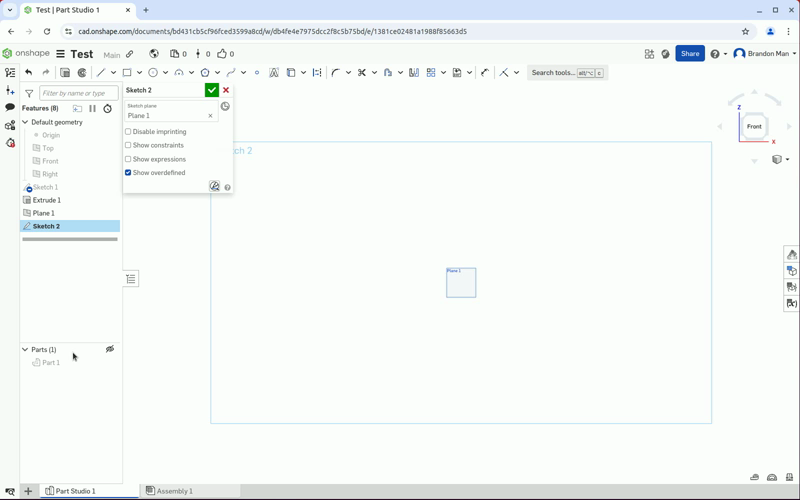
key(c)
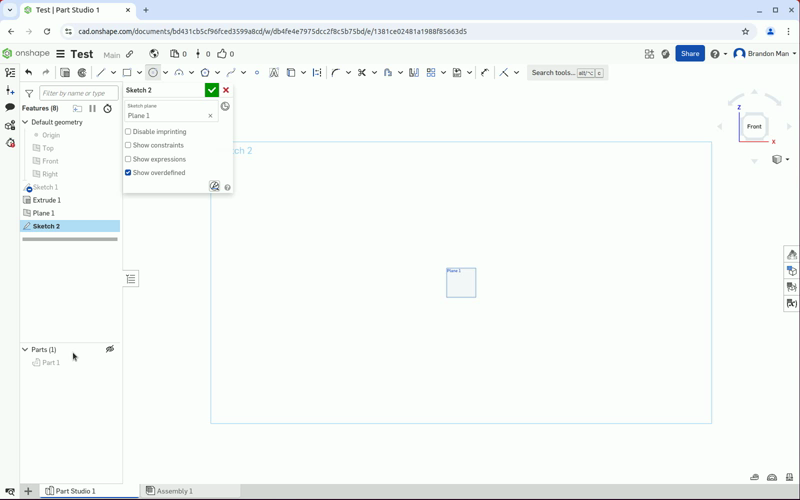
key_down(shift)
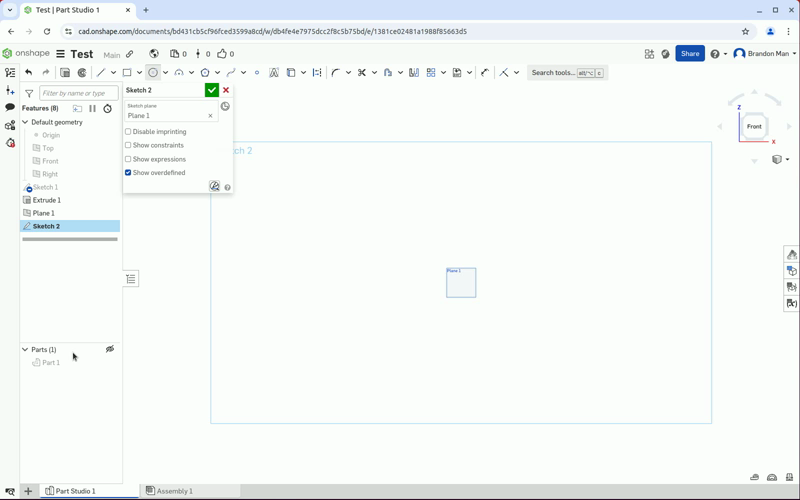
mouse_move(460, 282)
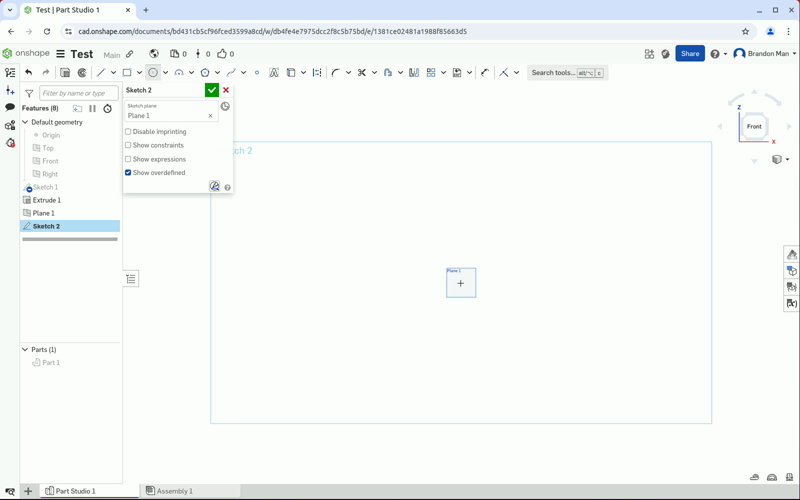
click(460, 282)
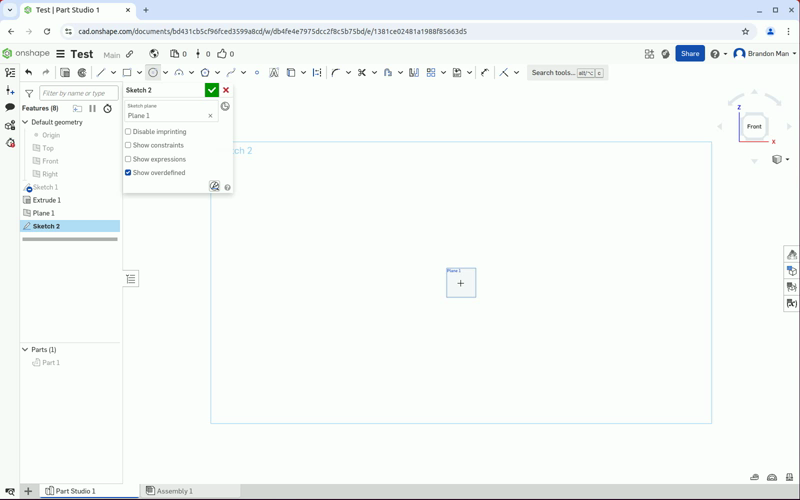
key_up(shift)
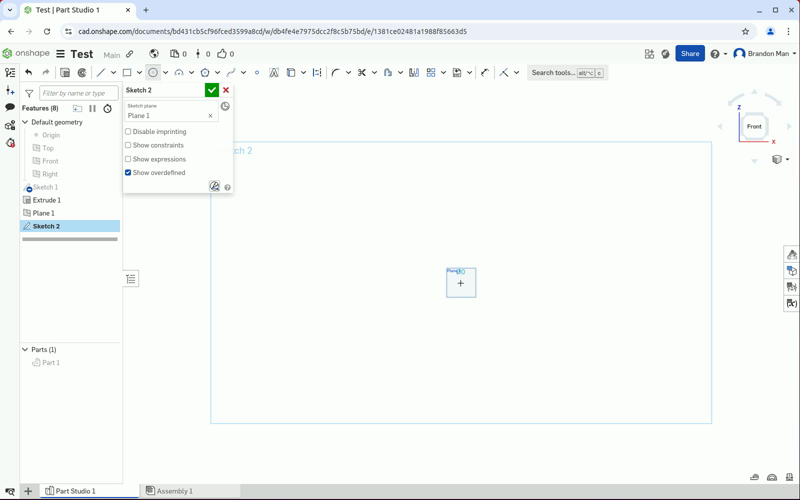
mouse_move(492, 282)
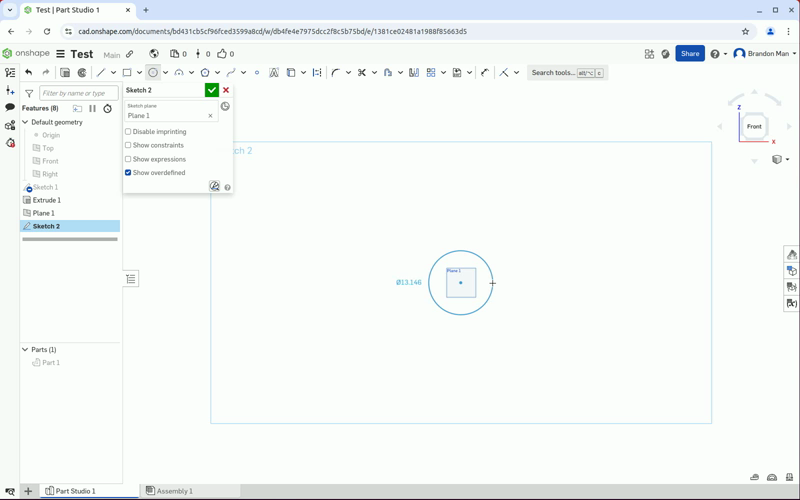
click(492, 282)
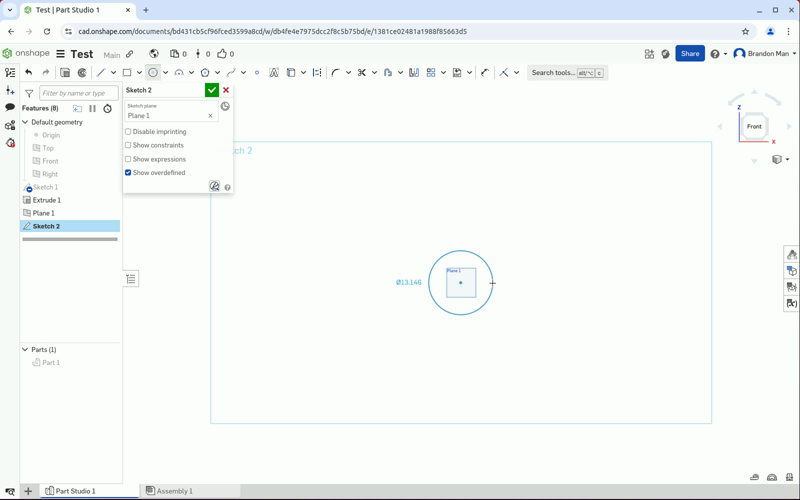
key(esc)
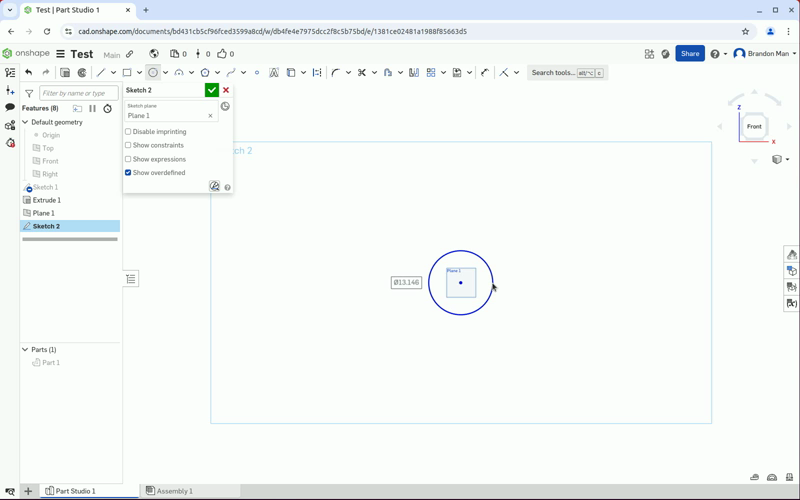
key(c)
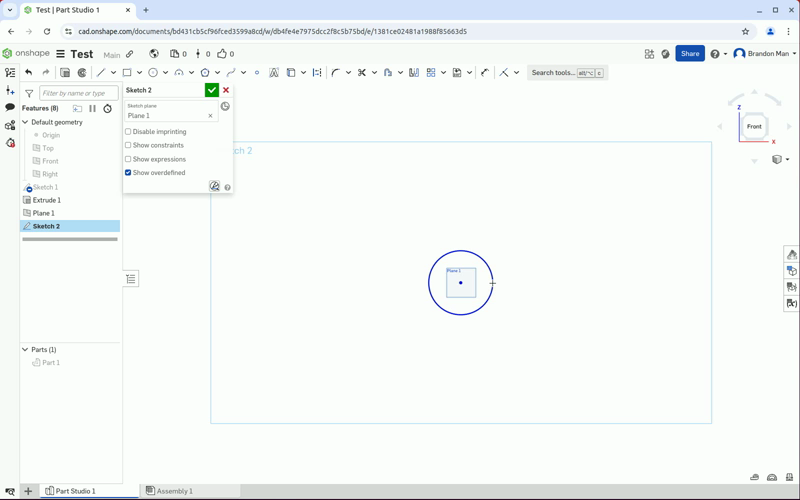
key_down(shift)
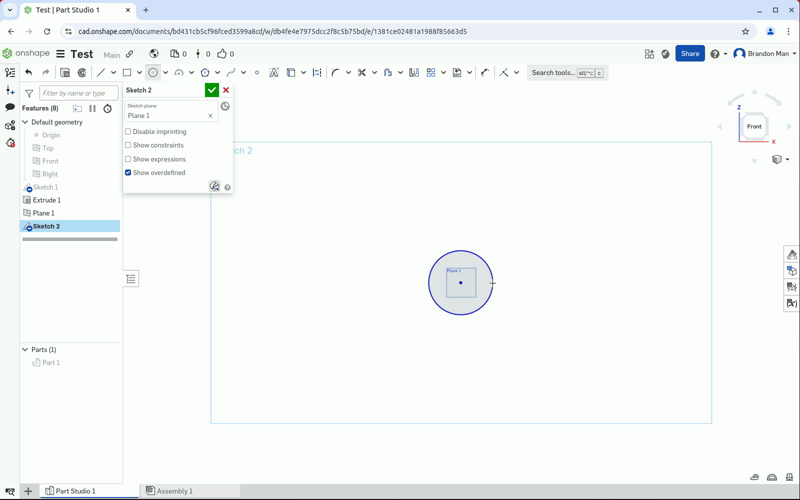
mouse_move(460, 282)
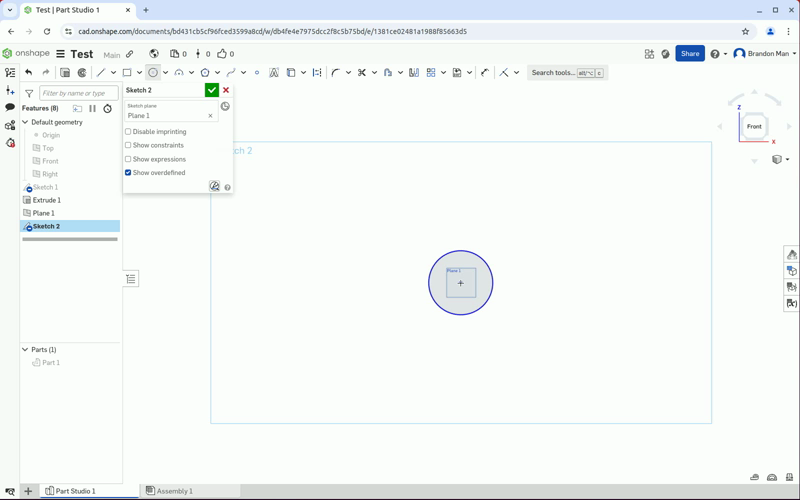
click(460, 282)
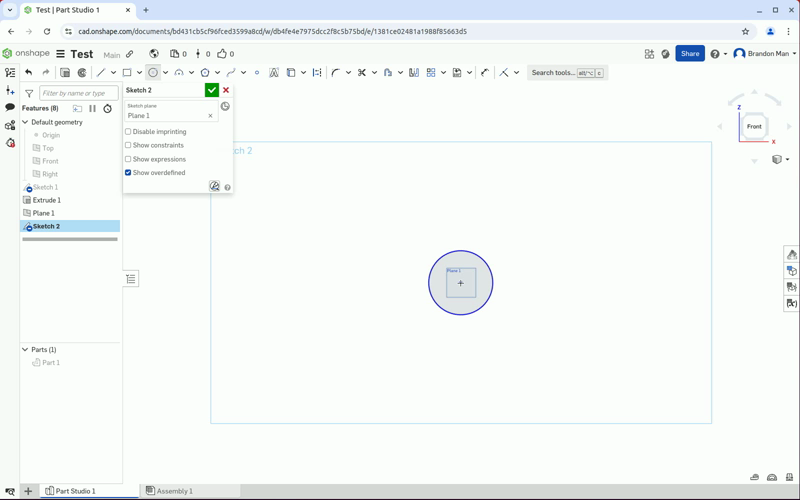
key_up(shift)
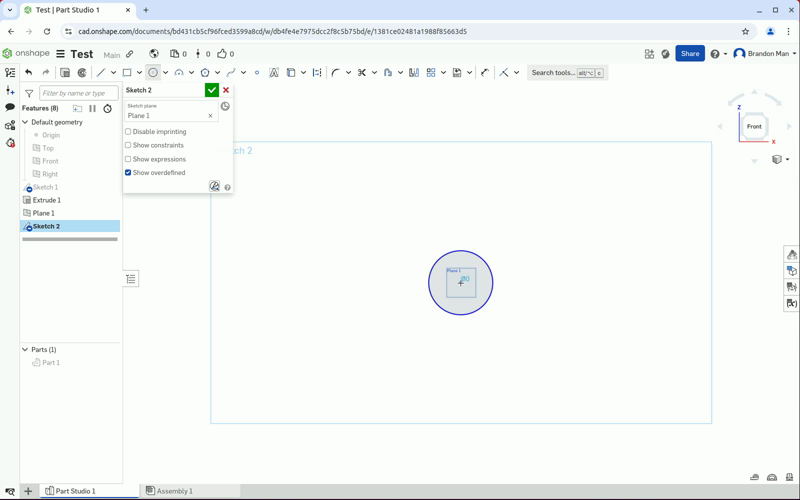
mouse_move(478, 282)
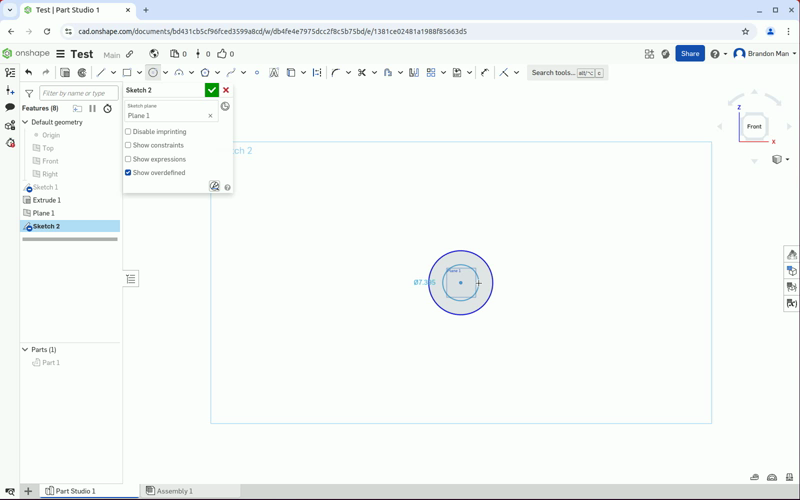
click(478, 282)
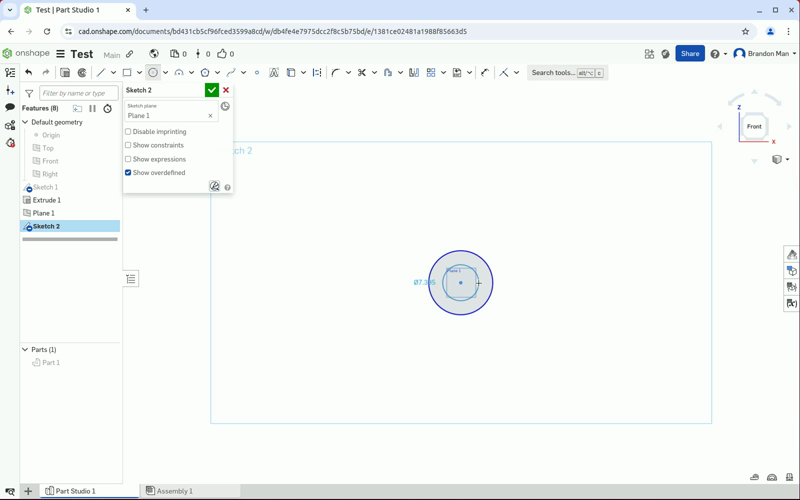
key(esc)
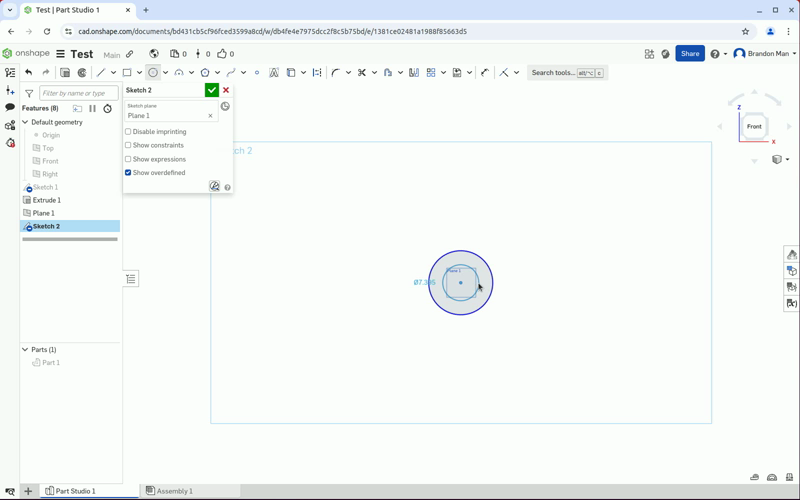
mouse_move(461, 260)
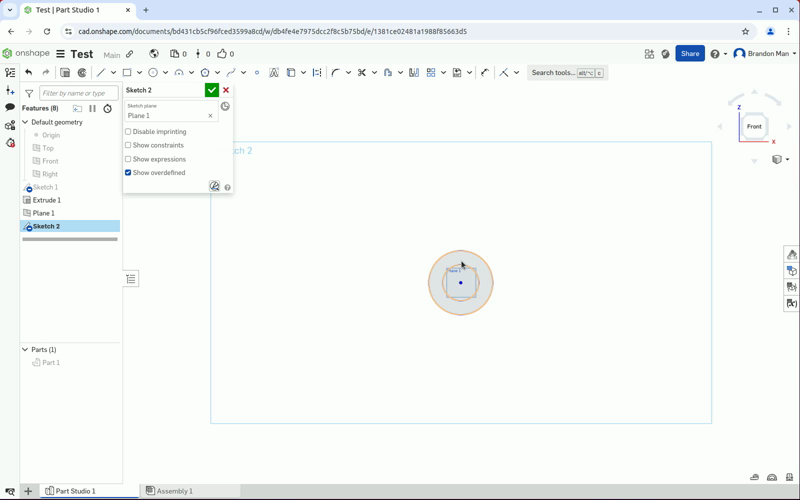
click(461, 260)
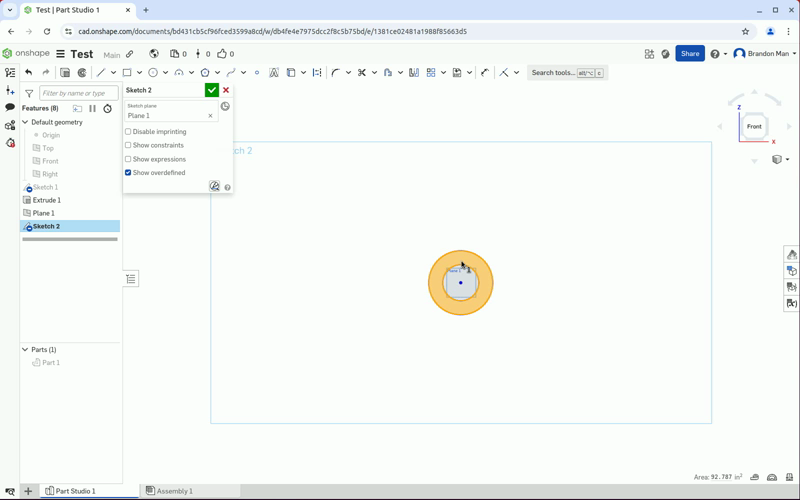
mouse_move(73, 352)
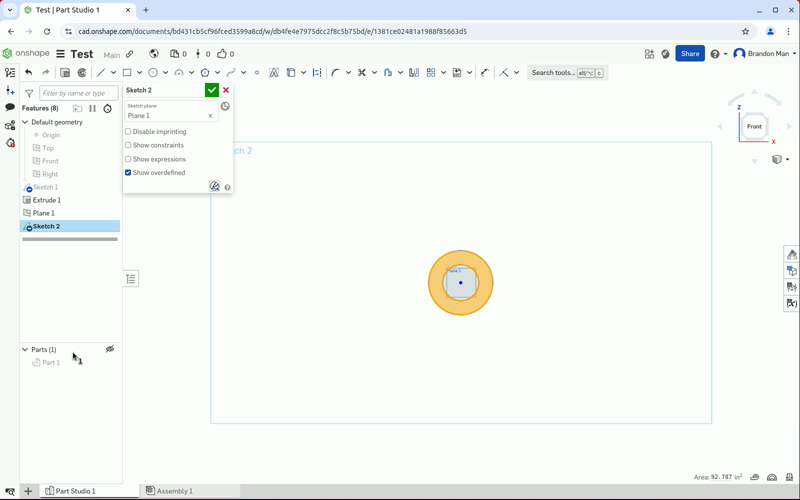
key(shift+y)
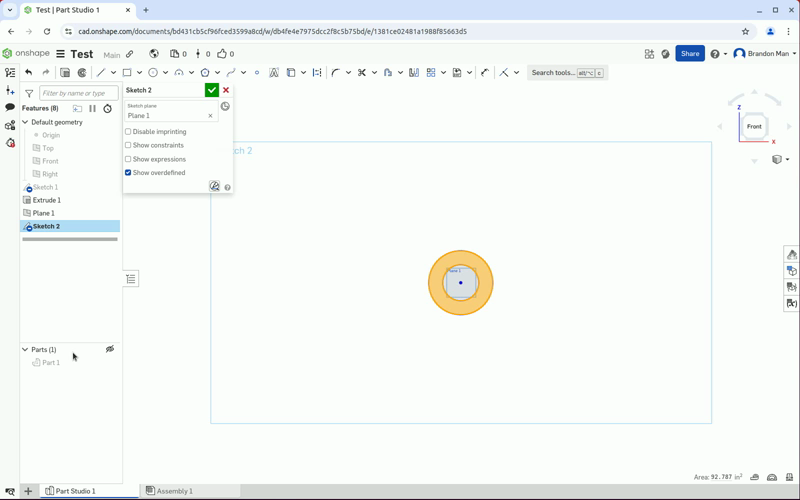
key(shift+e)
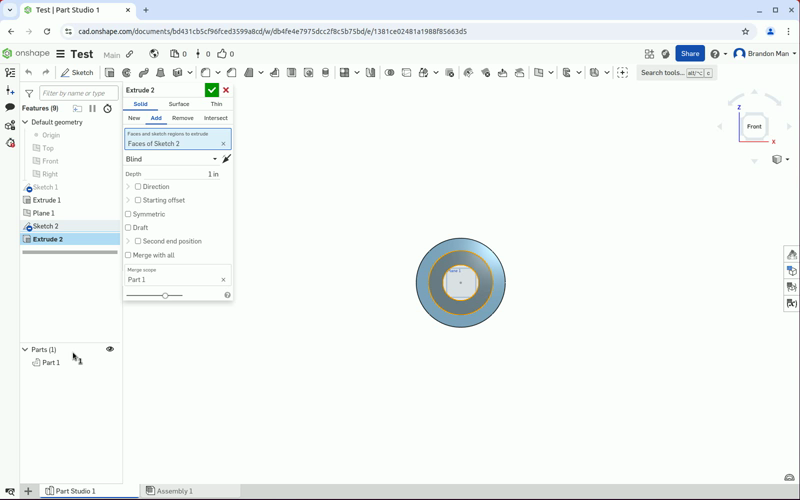
mouse_move(143, 106)
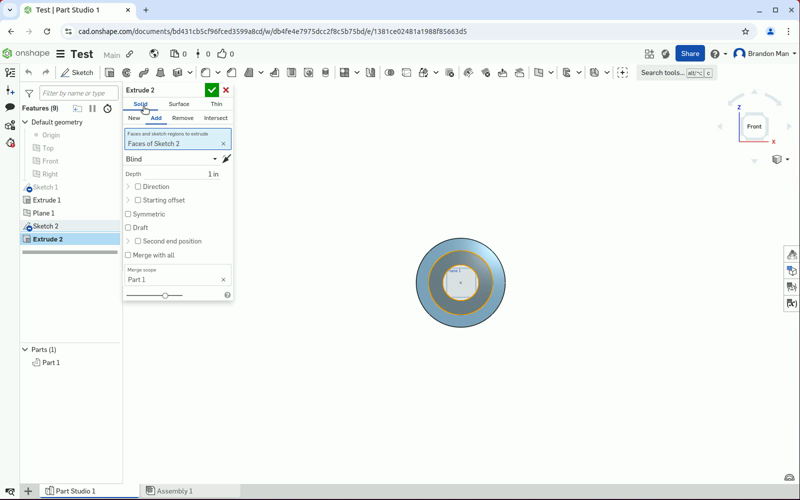
click(143, 106)
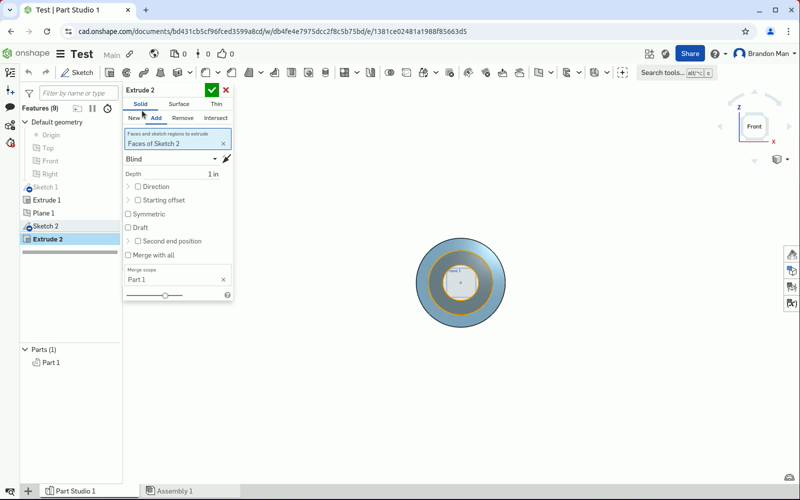
mouse_move(137, 120)
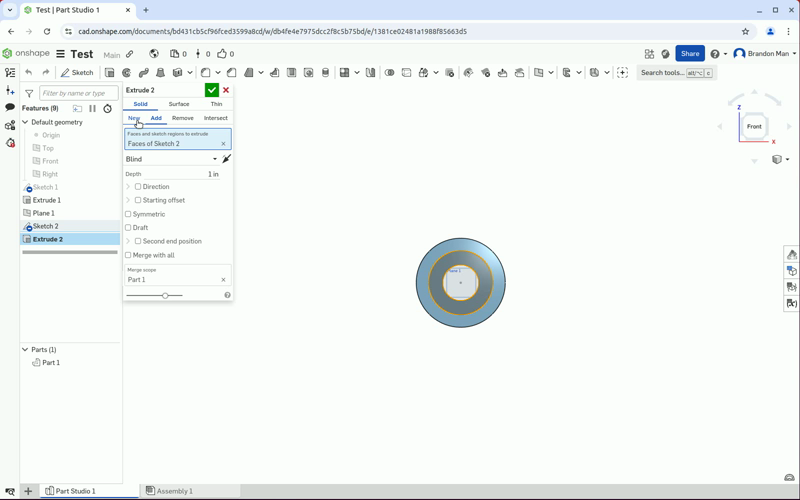
click(137, 120)
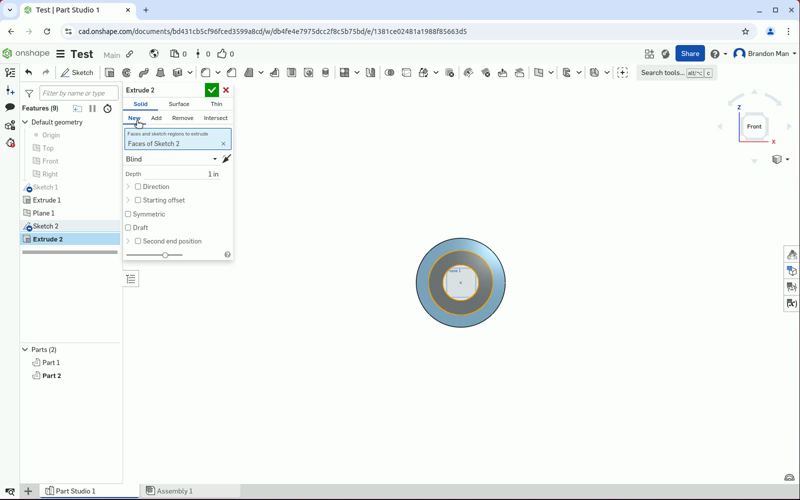
key(tab, 4)
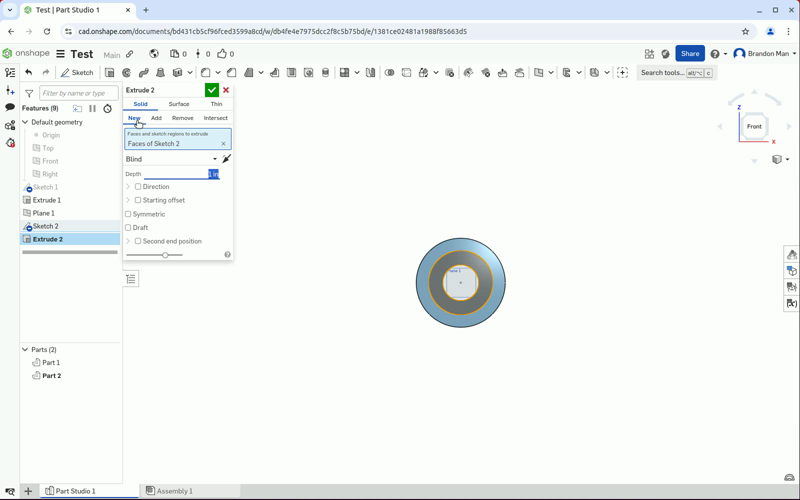
text(1.204)
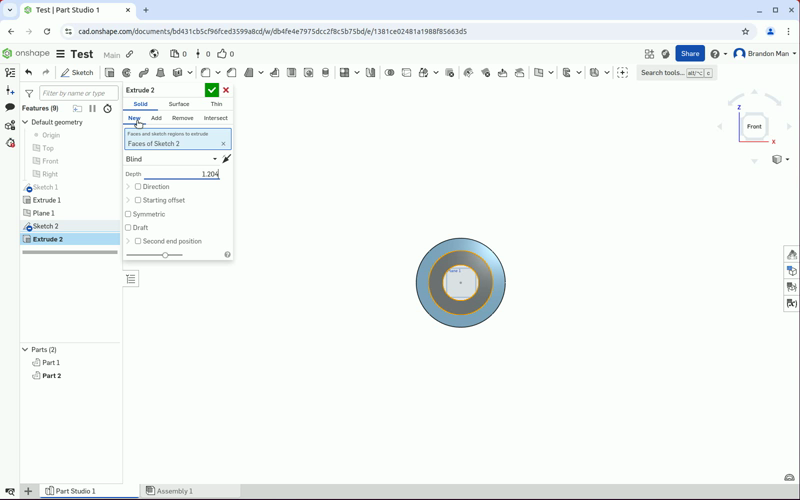
key(enter)
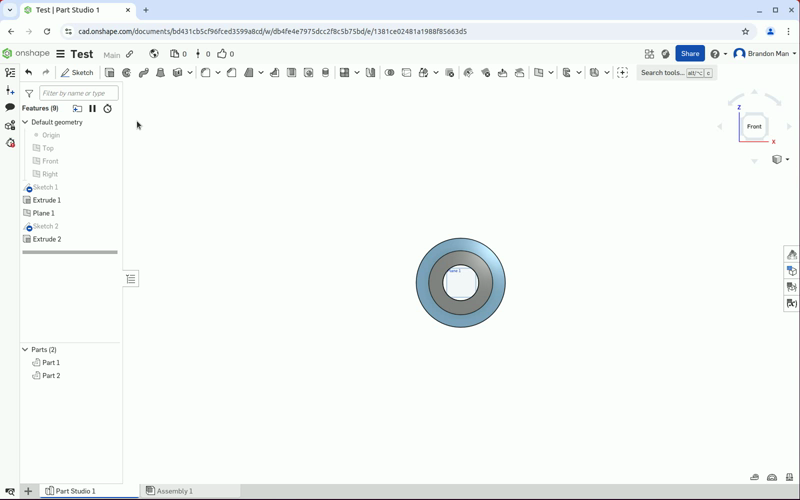
key(shift+h)
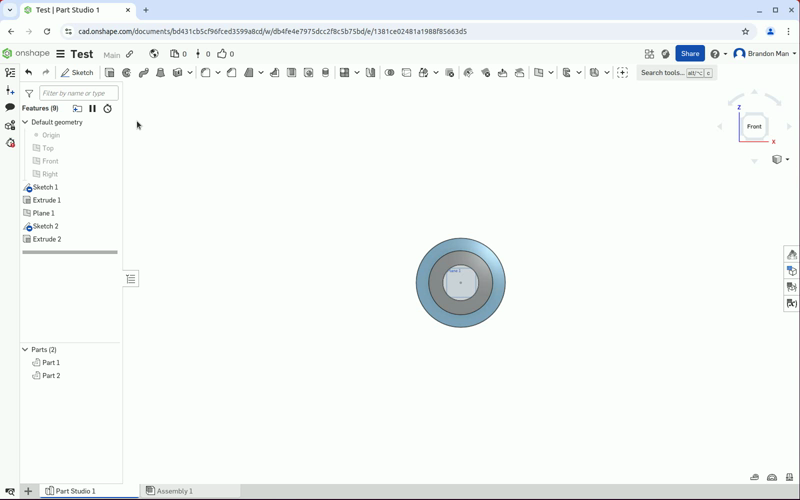
key(shift+h)
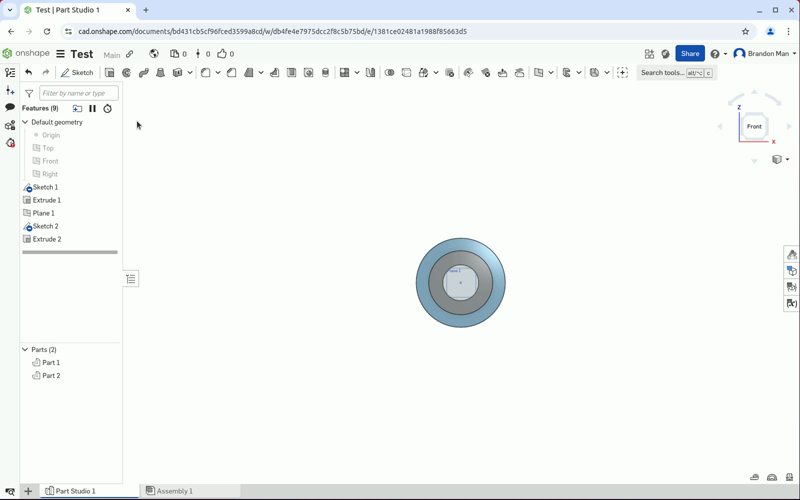
key(shift+7)
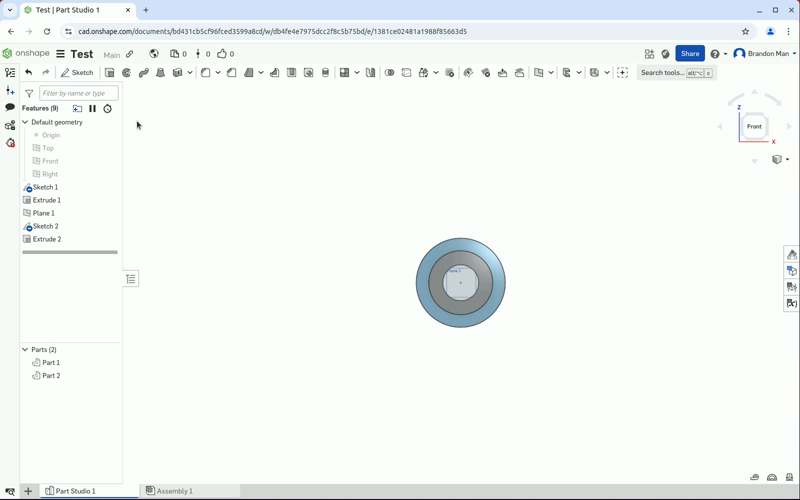
key(left, 2)
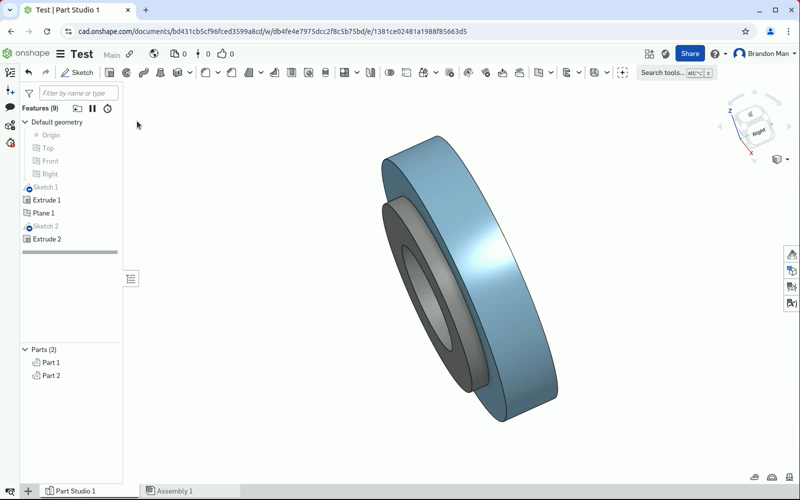
key(down, 2)
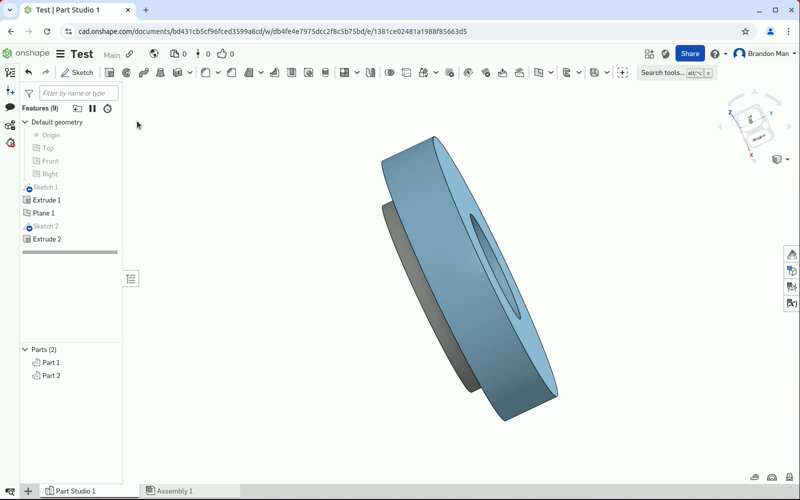
key(up, 2)
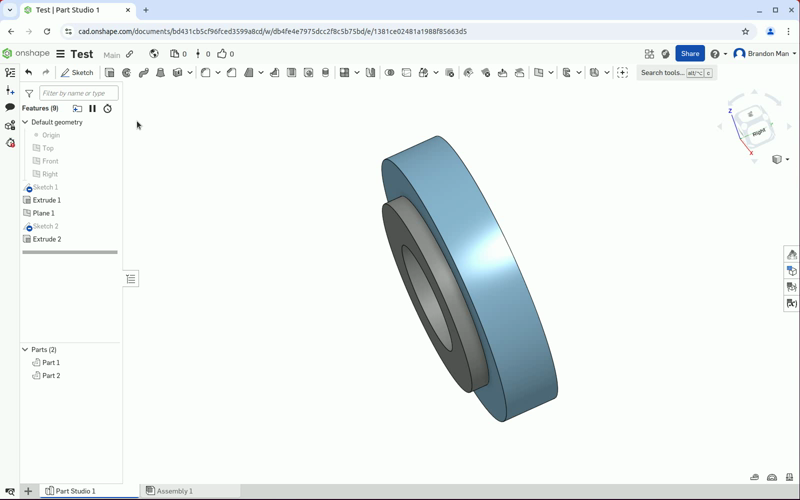
key(right, 2)
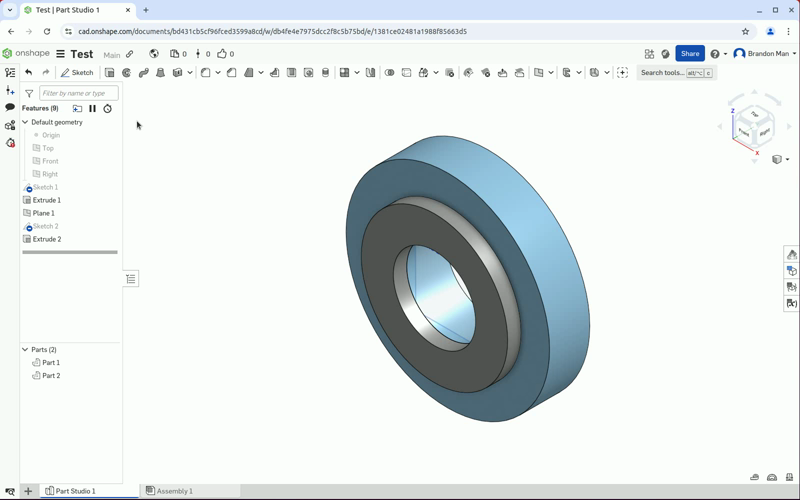
mouse_move(73, 189)
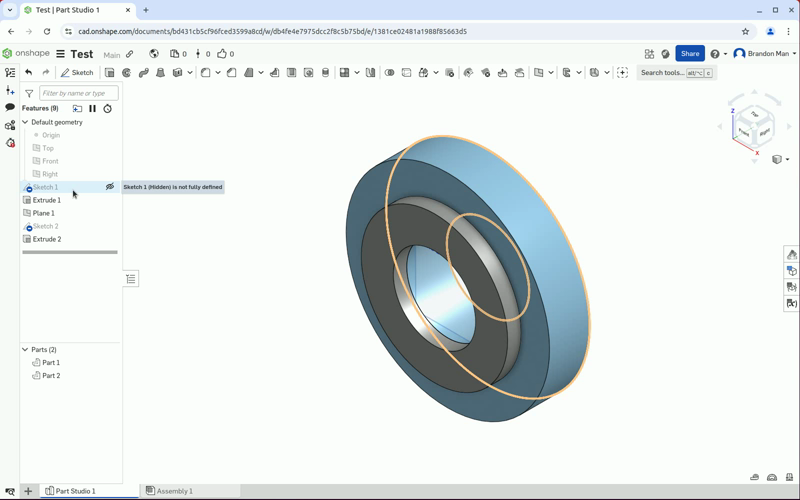
click(73, 189)